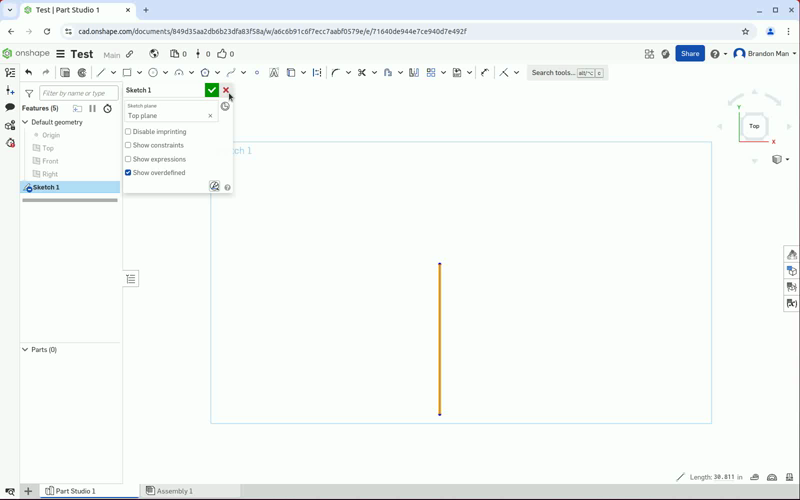
key(shift+h)
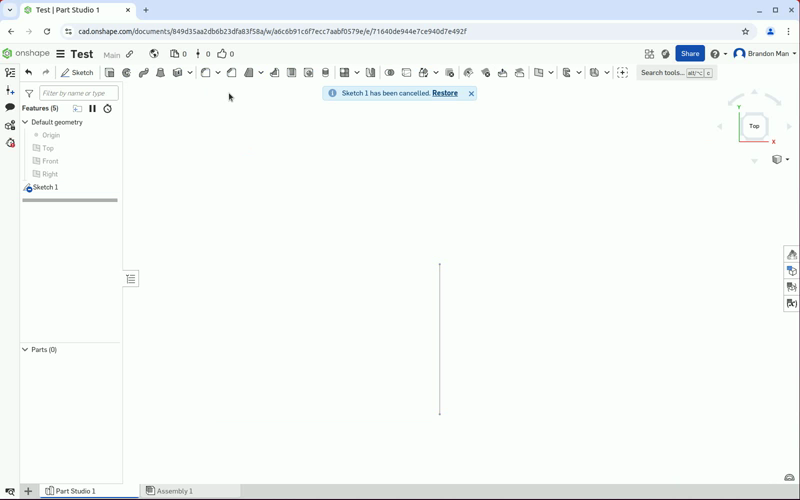
mouse_move(73, 352)
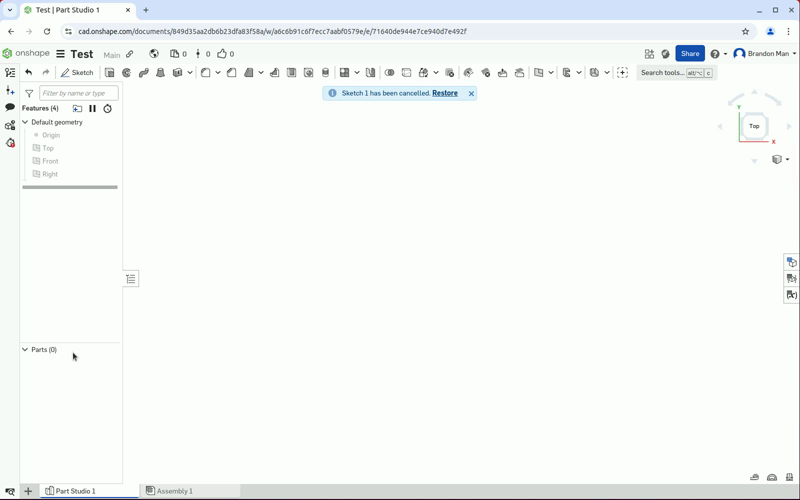
key(y)
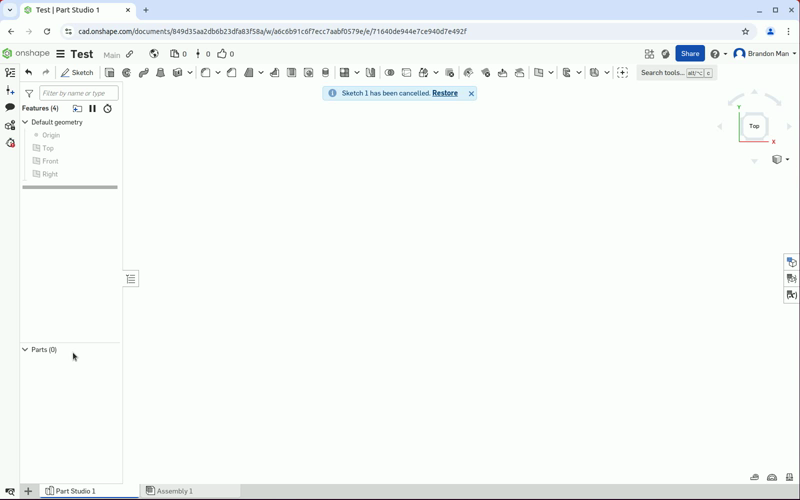
key(shift+p)
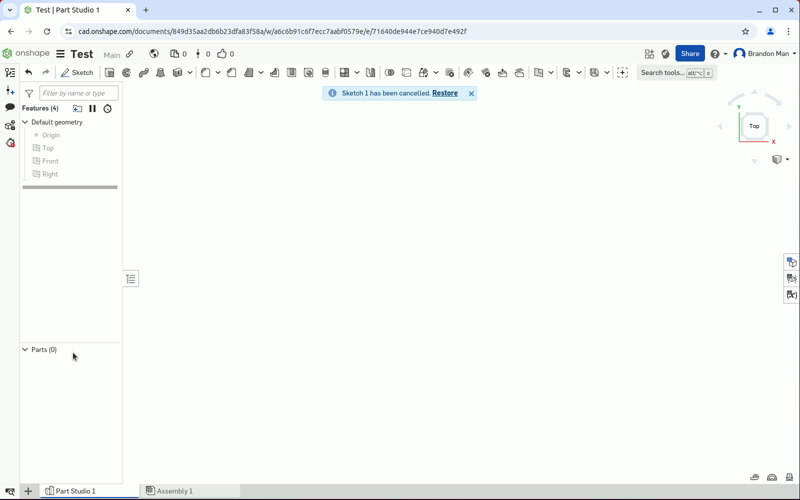
key(space)
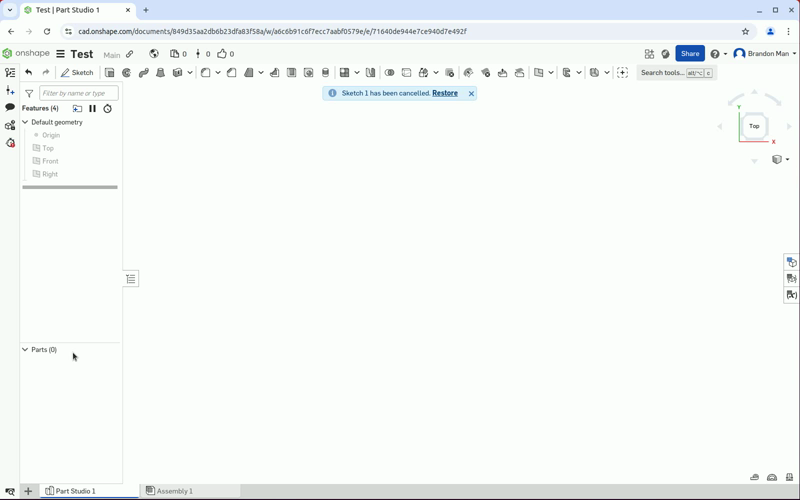
key_down(shift)
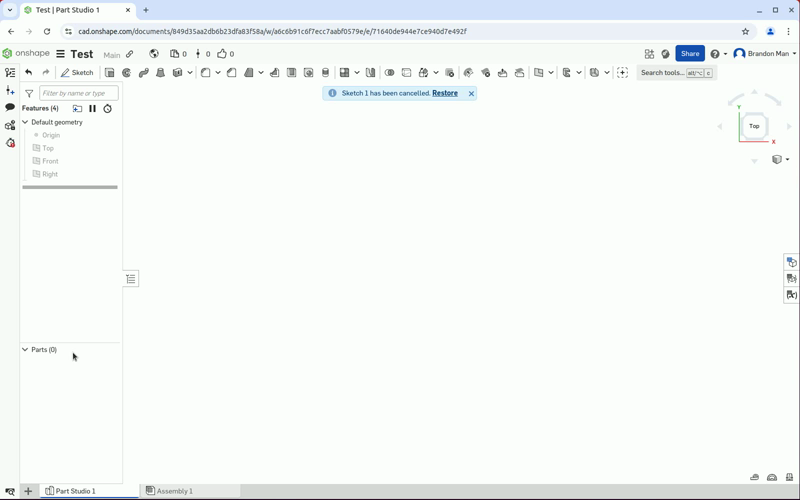
key(up)
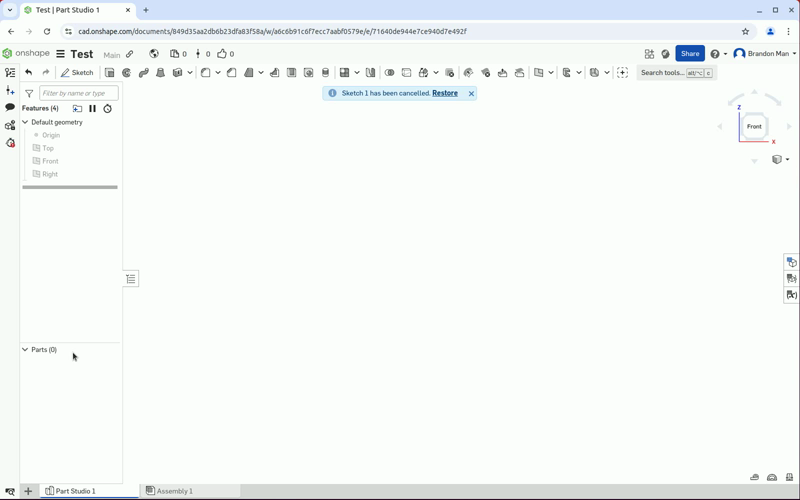
key_up(shift)
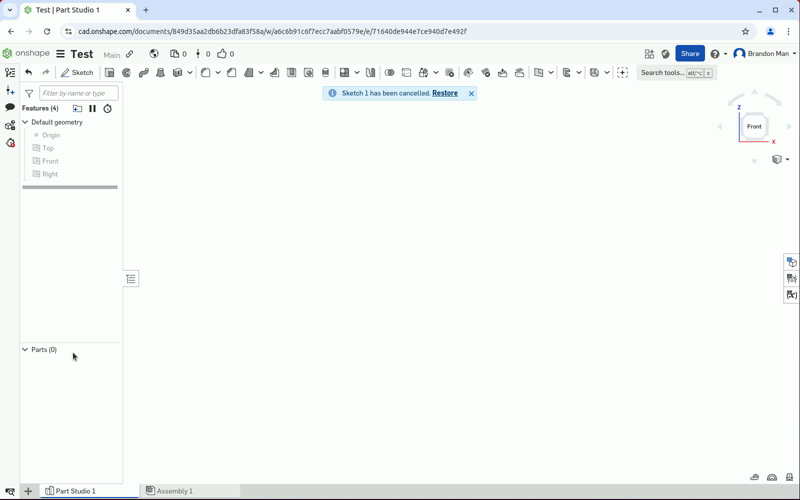
mouse_move(73, 352)
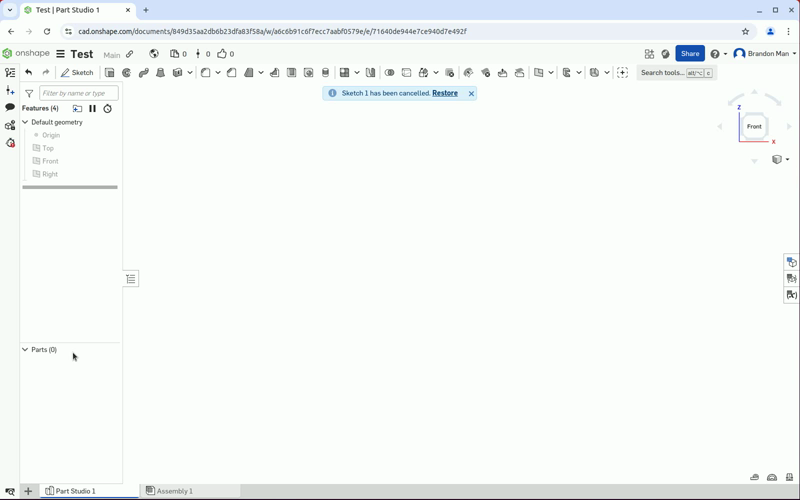
key(shift+y)
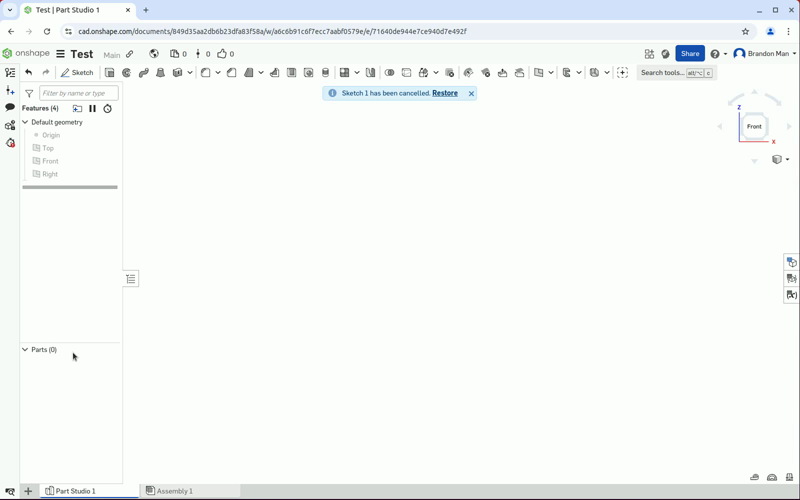
key(shift+s)
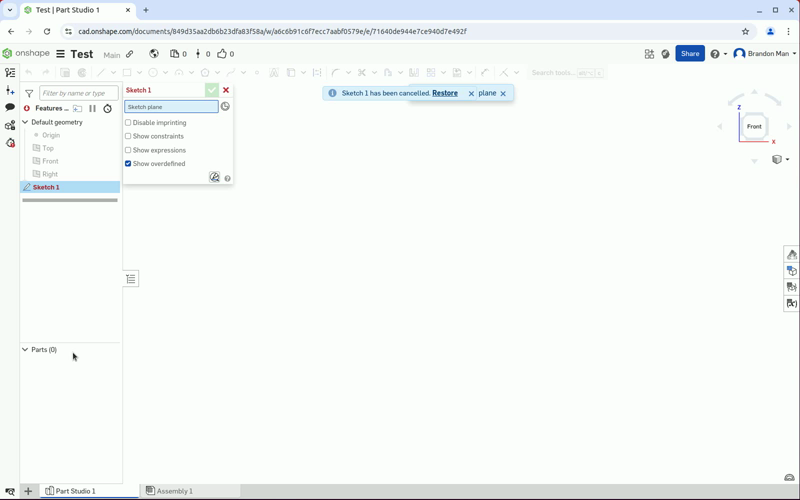
mouse_move(73, 163)
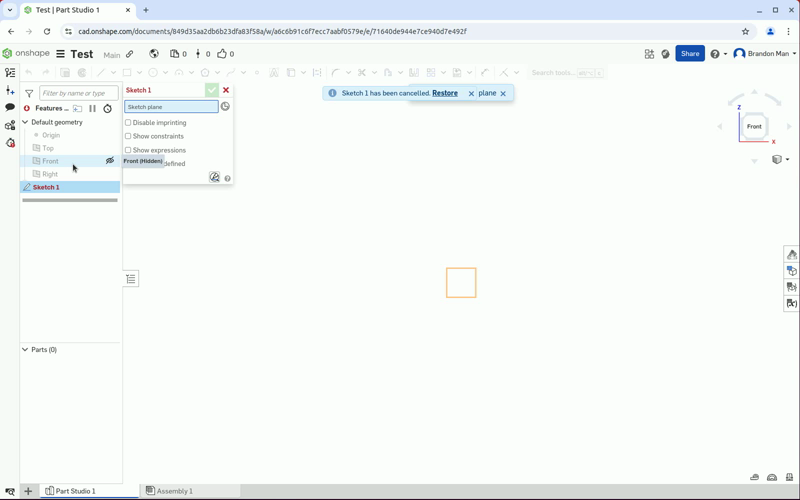
click(73, 163)
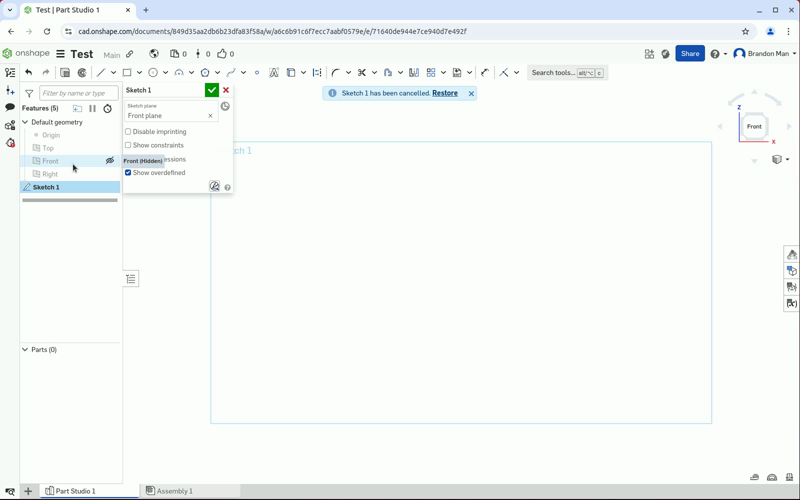
mouse_move(73, 352)
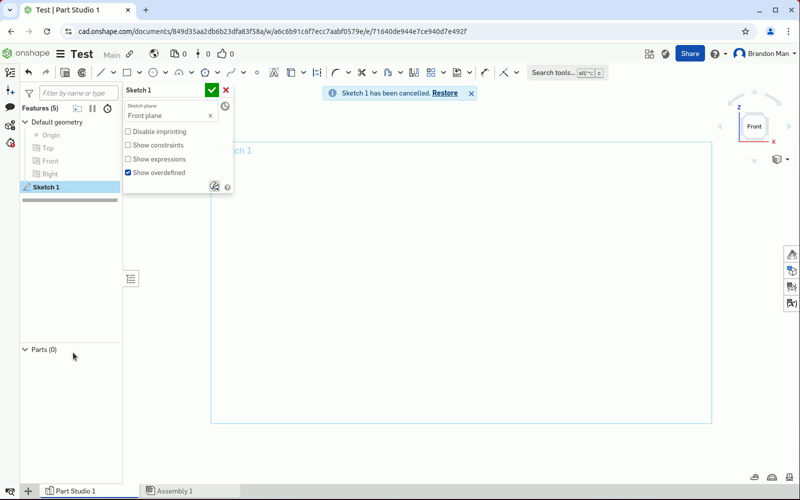
key(y)
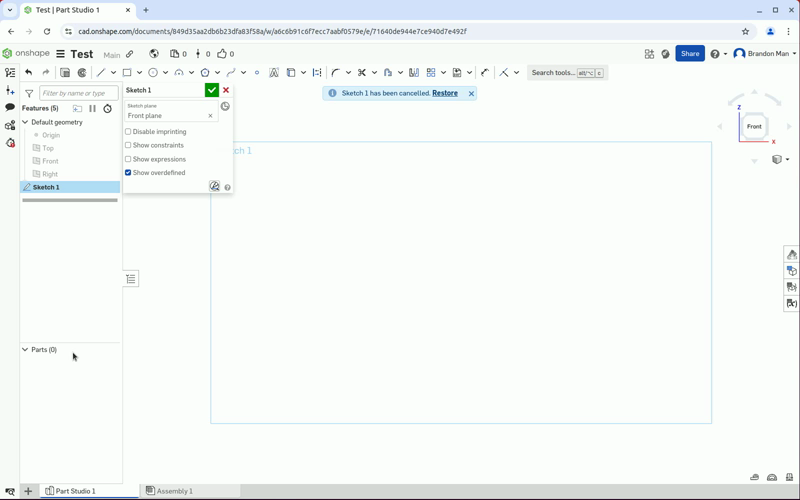
key(c)
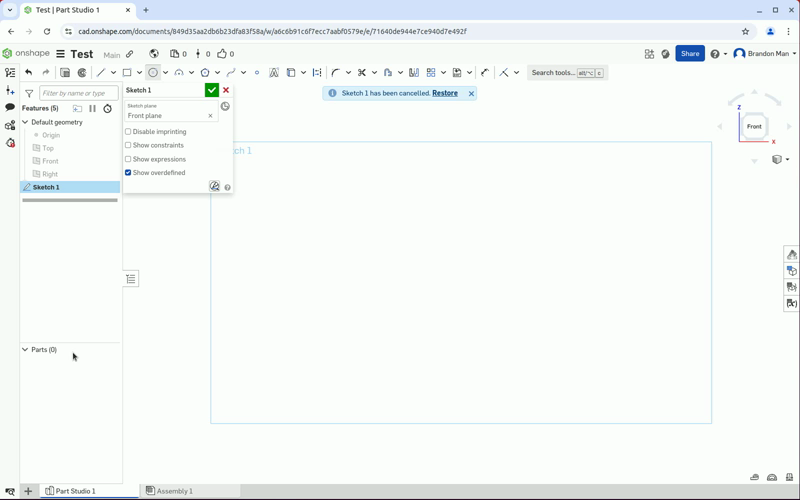
key_down(shift)
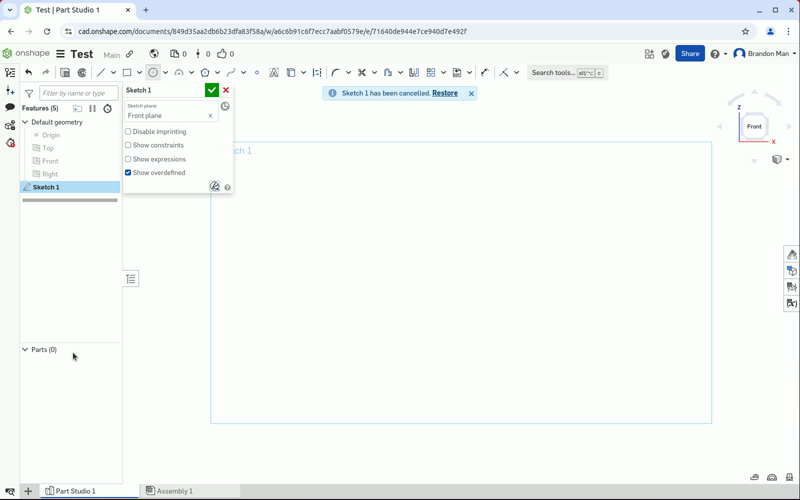
mouse_move(374, 282)
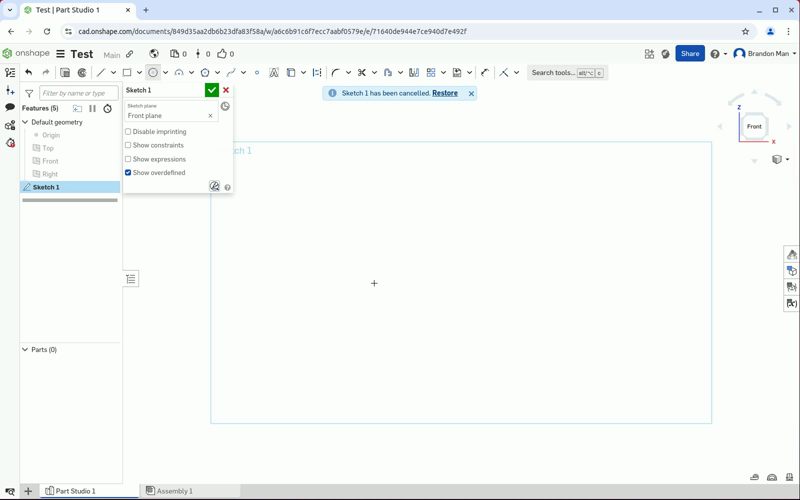
click(374, 282)
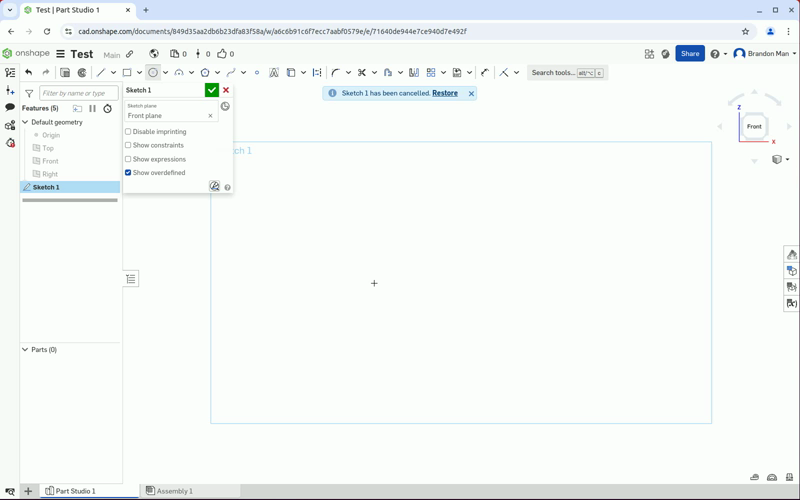
key_up(shift)
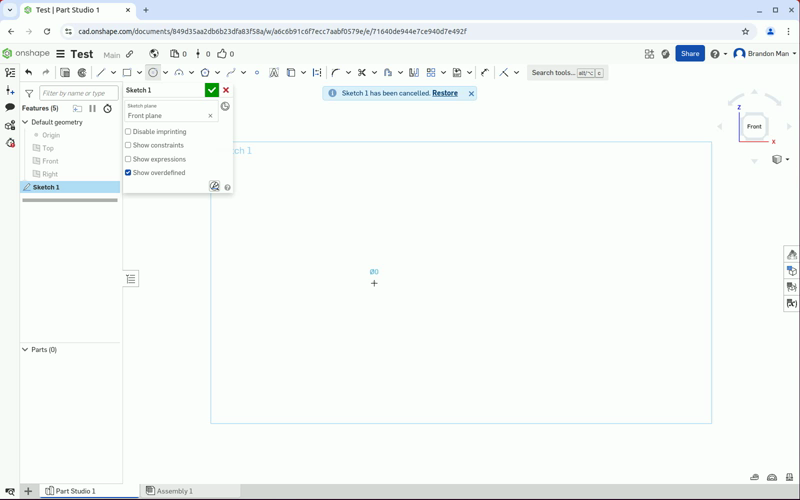
mouse_move(399, 282)
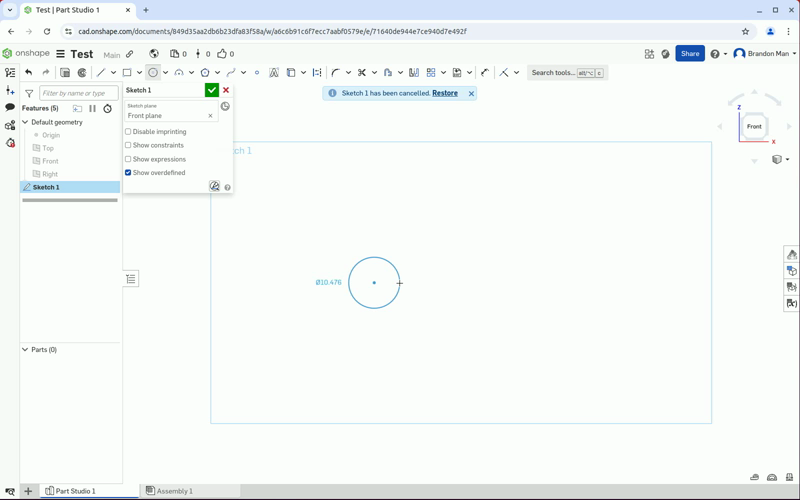
click(399, 282)
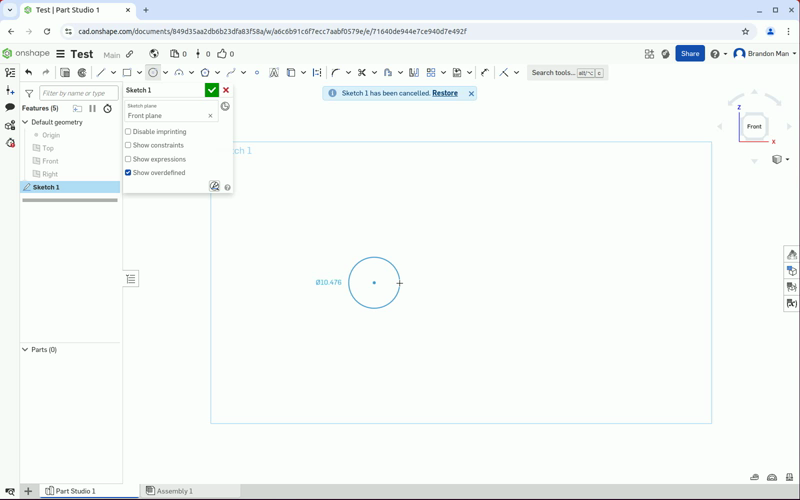
key(esc)
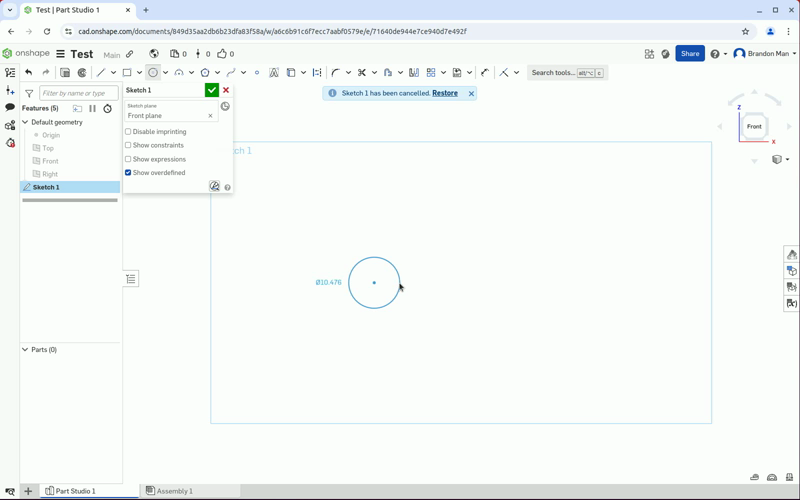
key(c)
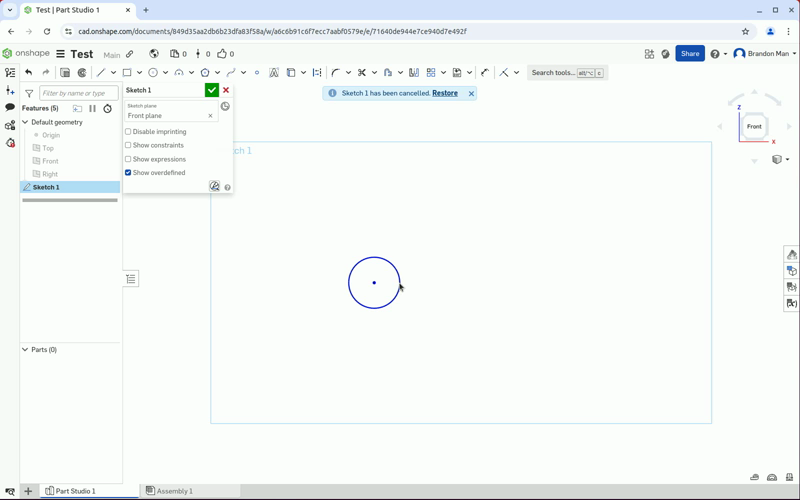
key_down(shift)
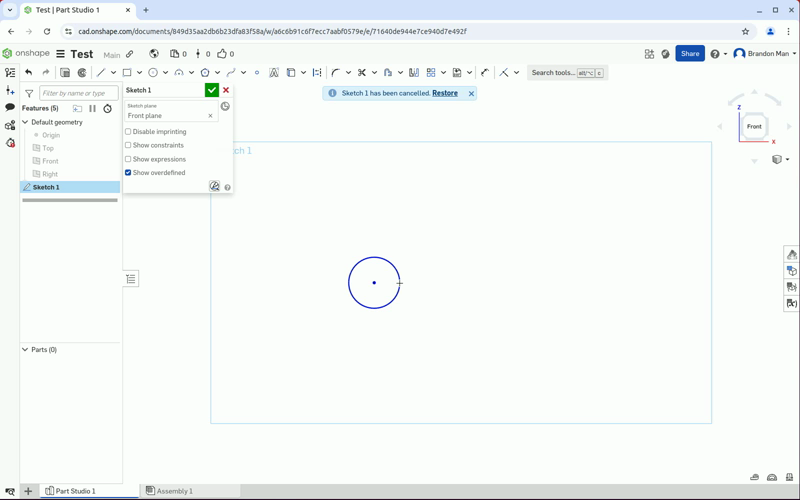
mouse_move(374, 282)
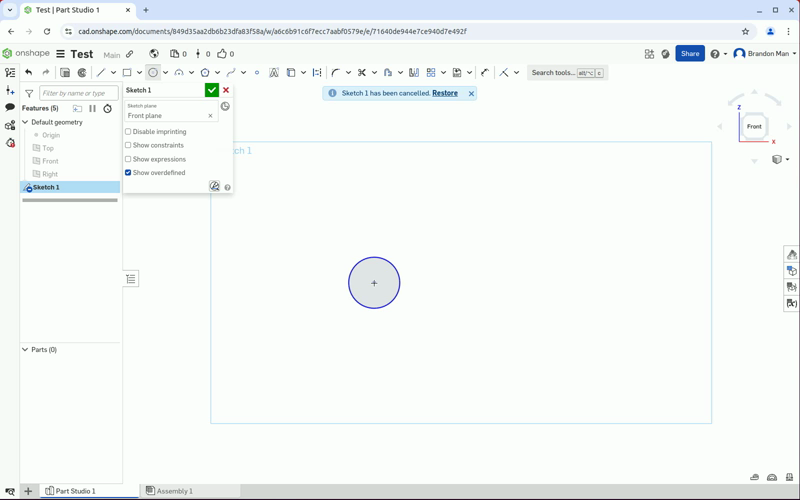
click(374, 282)
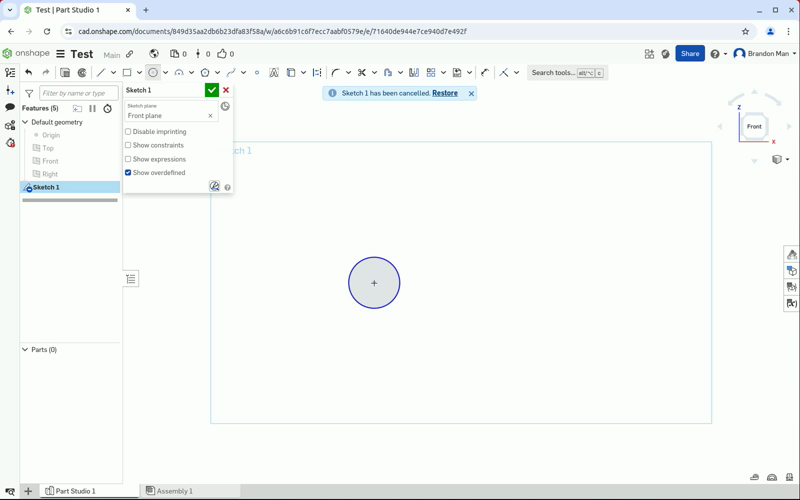
key_up(shift)
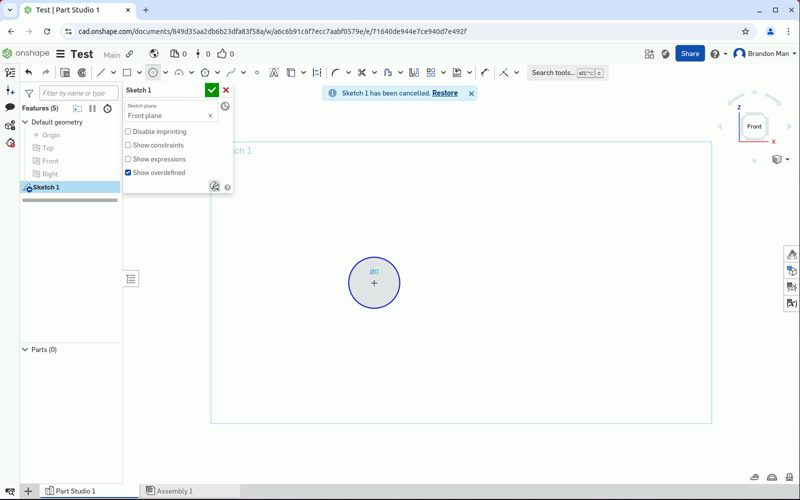
mouse_move(386, 282)
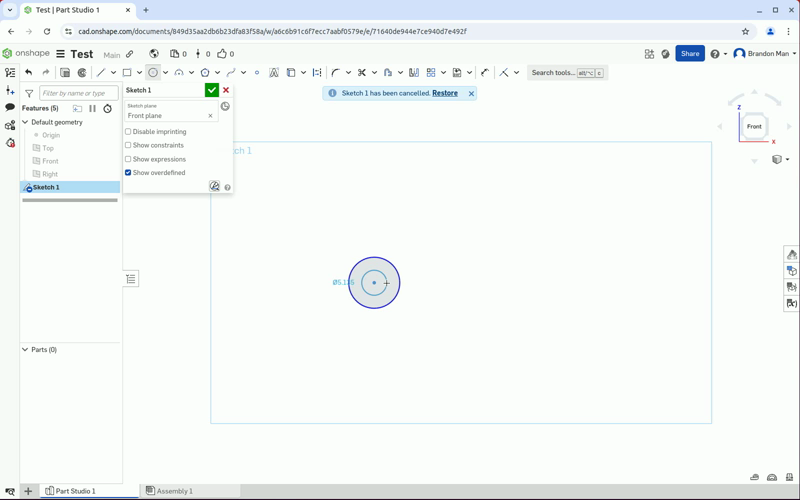
click(386, 282)
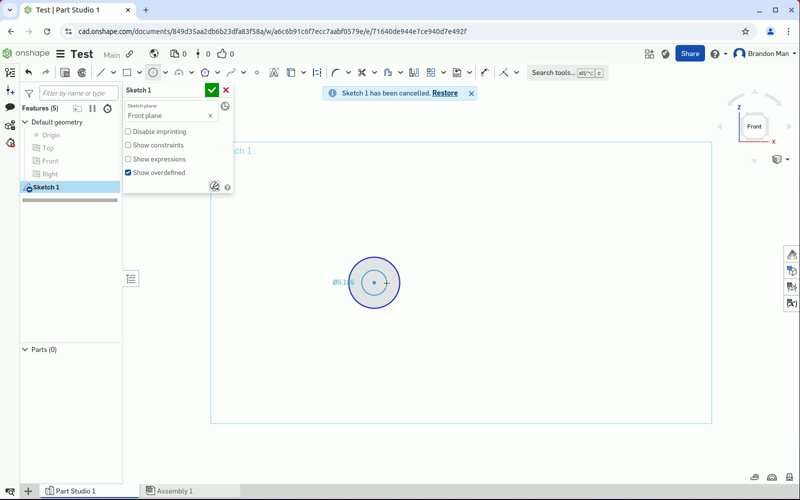
key(esc)
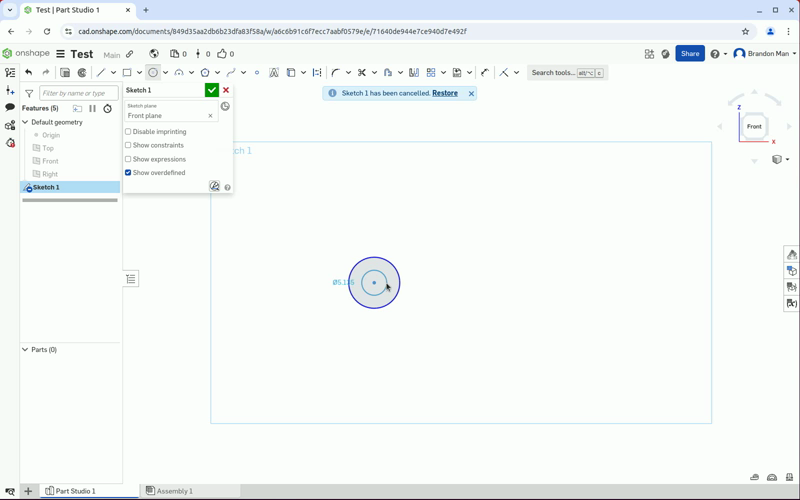
mouse_move(357, 275)
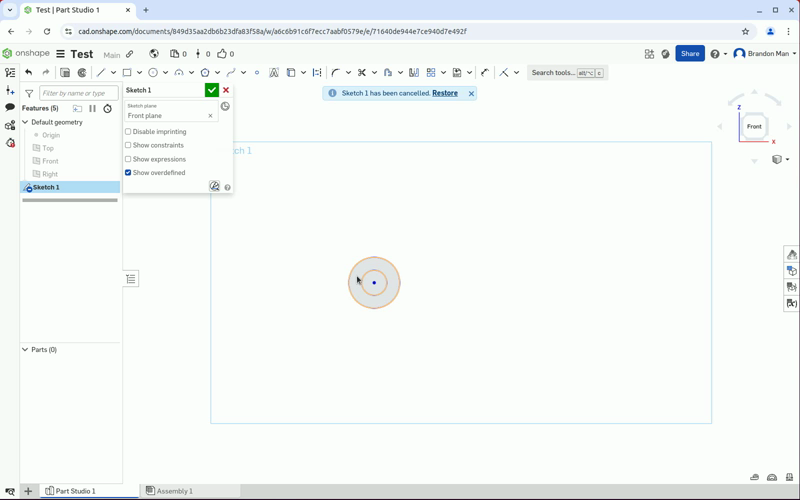
scroll(6)
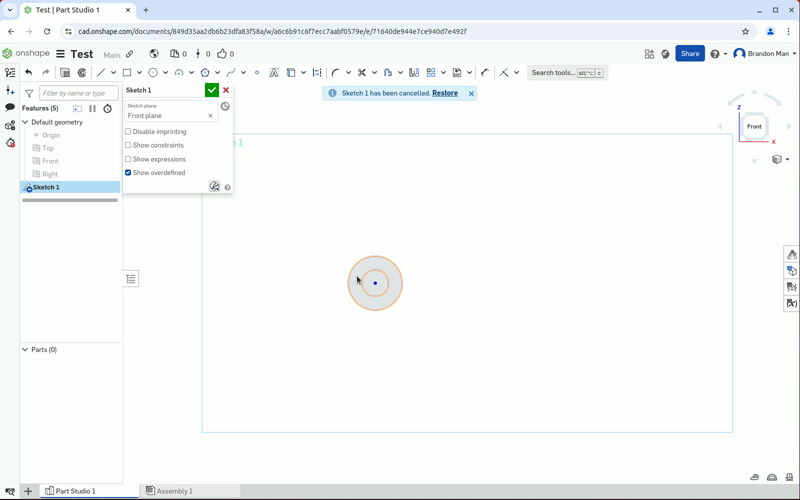
scroll(6)
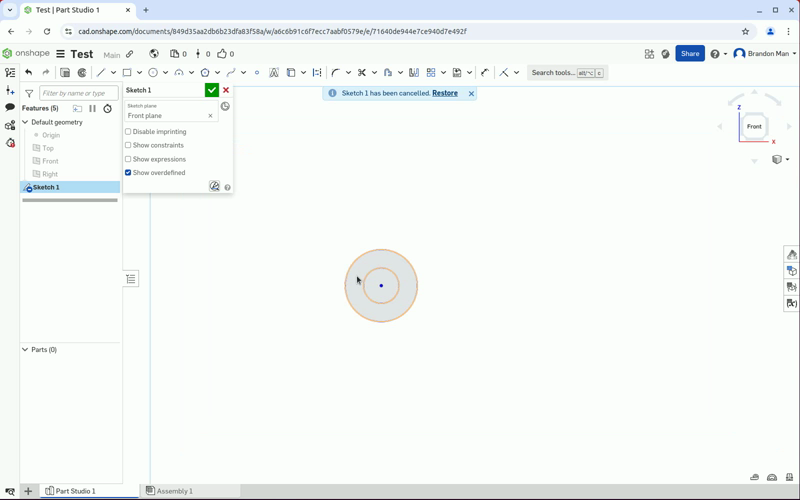
scroll(6)
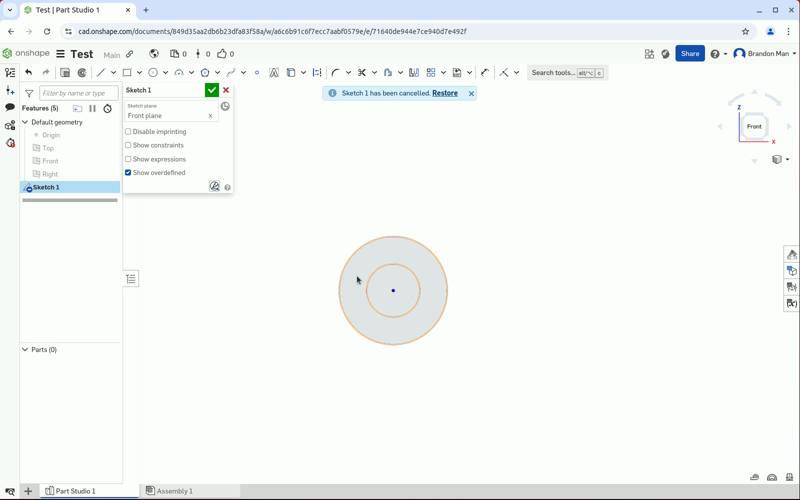
scroll(6)
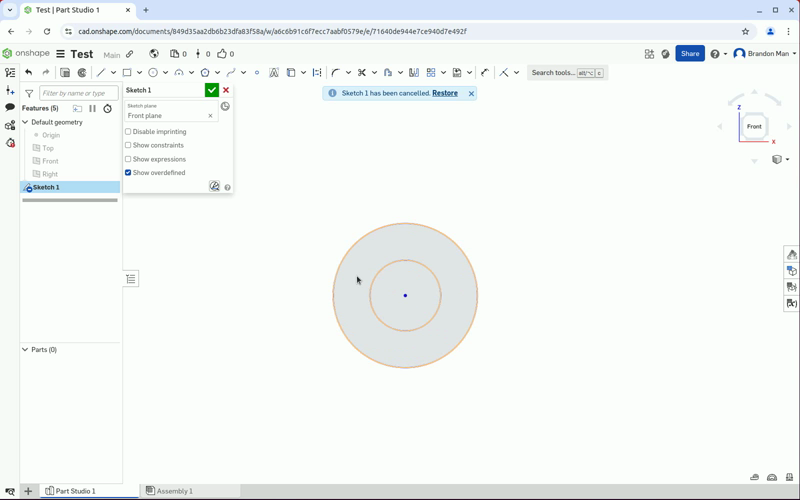
scroll(6)
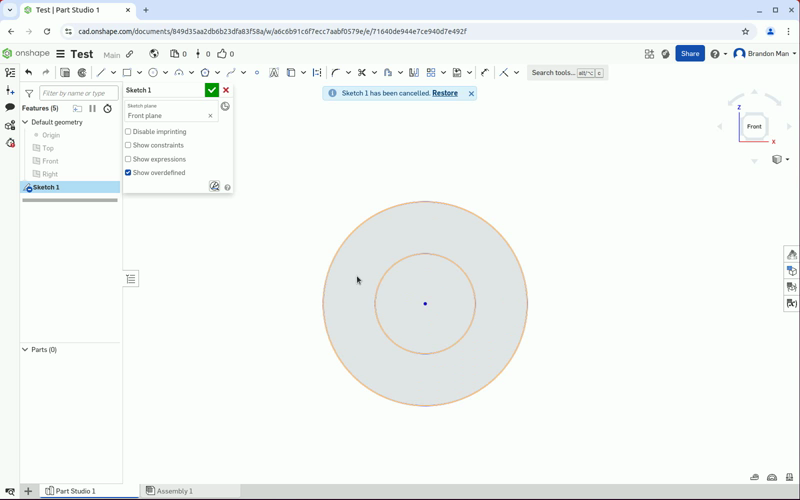
scroll(6)
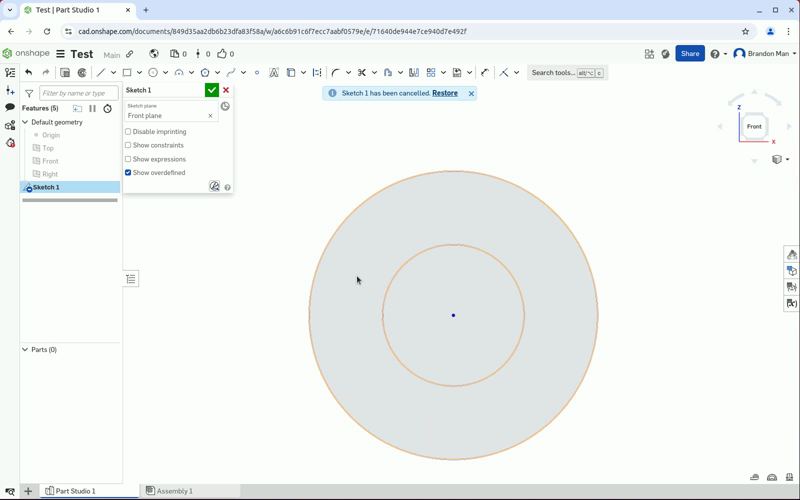
scroll(6)
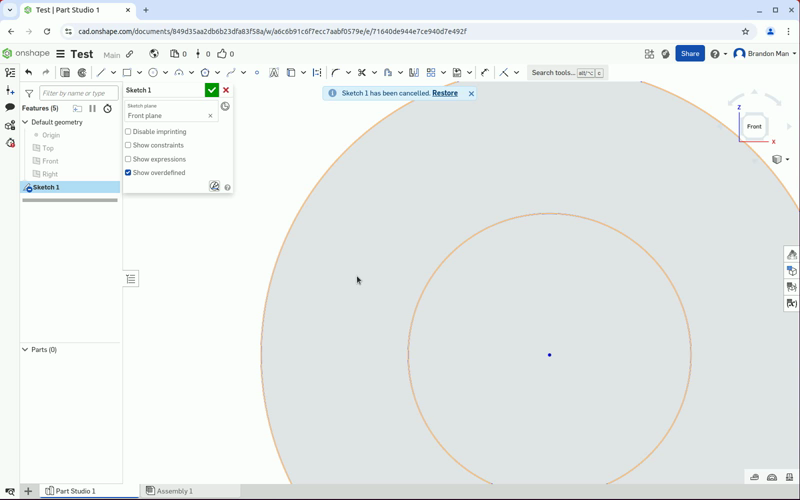
click(357, 275)
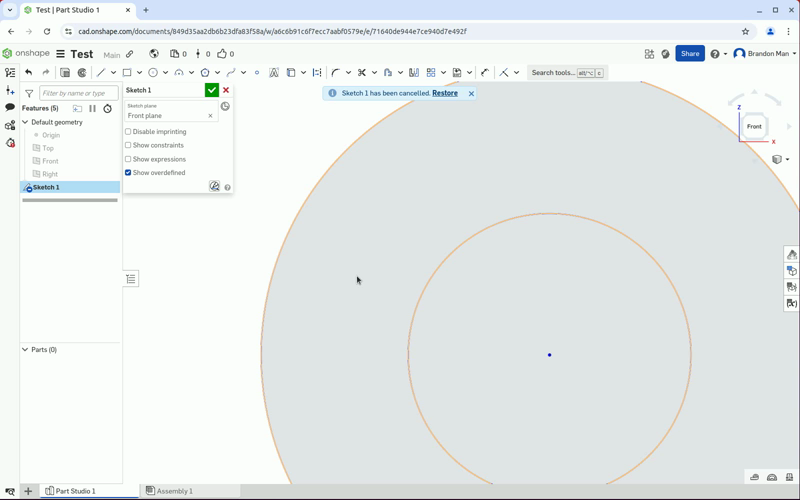
scroll(-6)
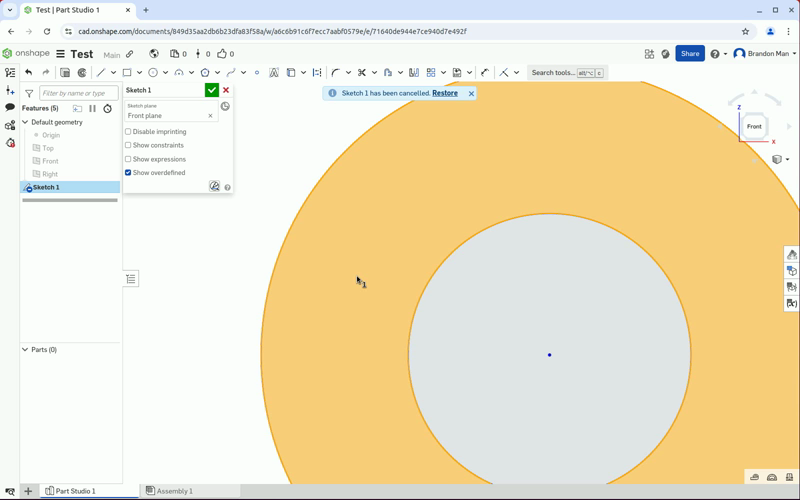
scroll(-6)
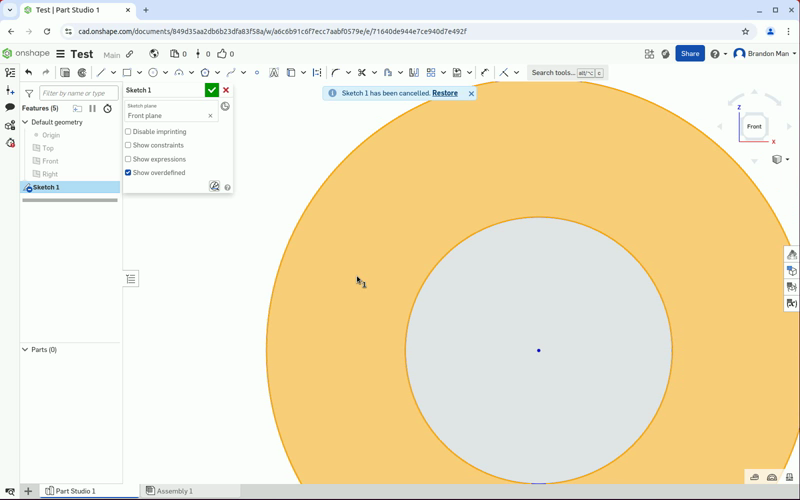
scroll(-6)
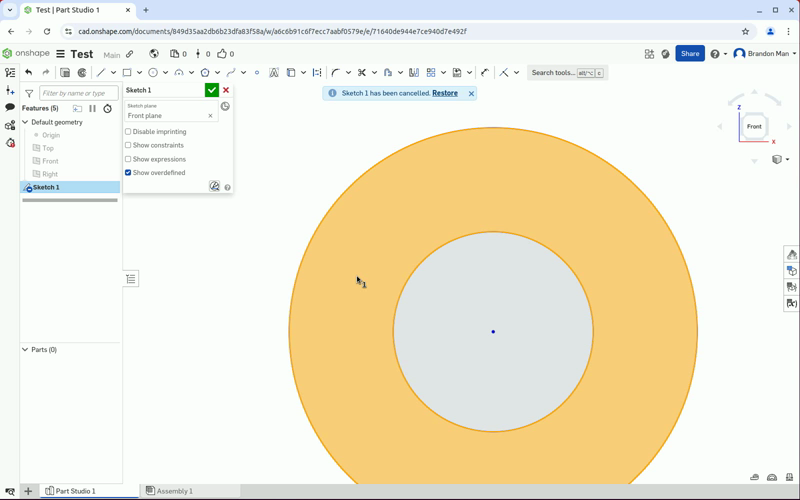
scroll(-6)
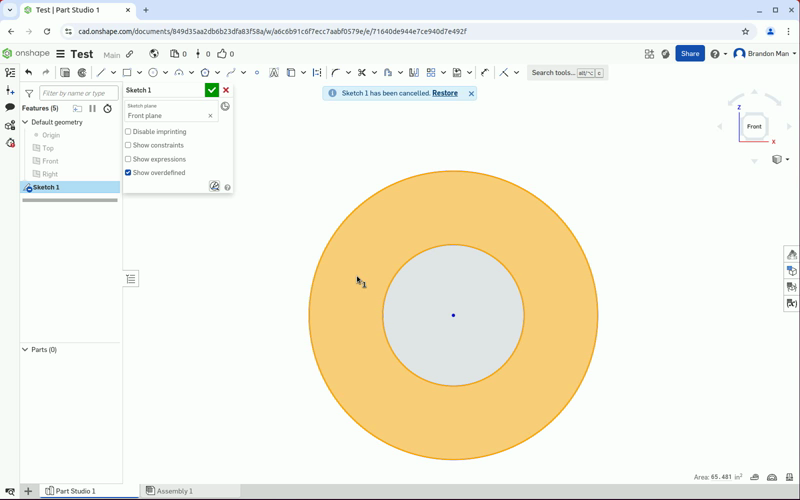
scroll(-6)
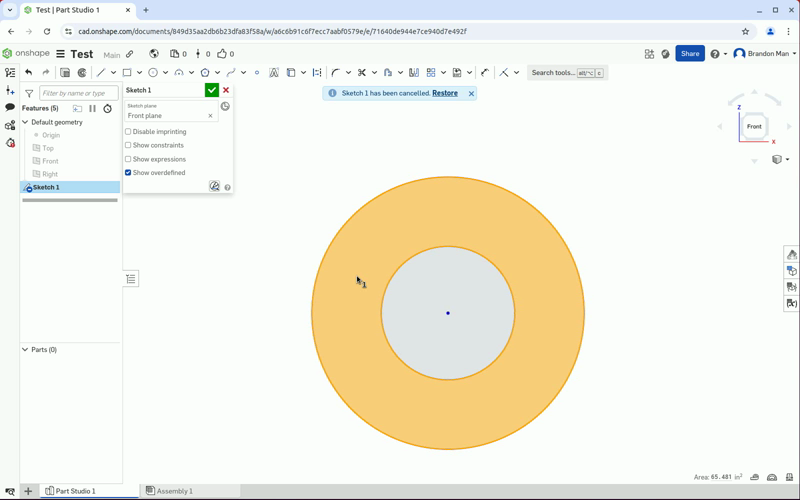
scroll(-6)
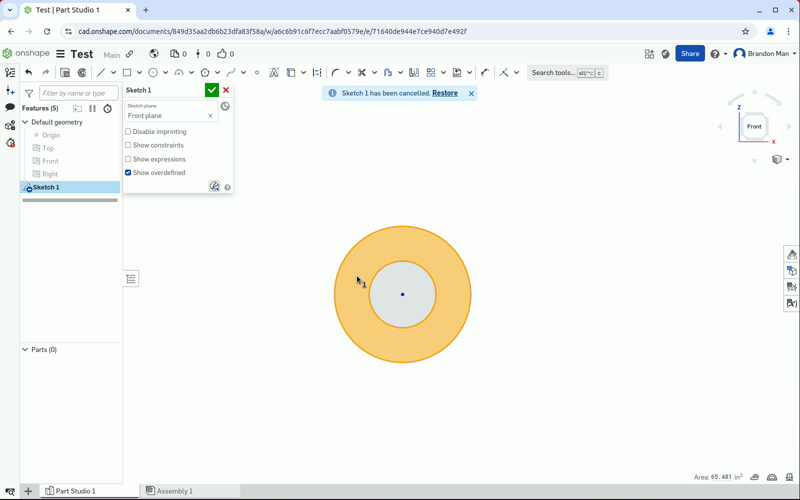
scroll(-6)
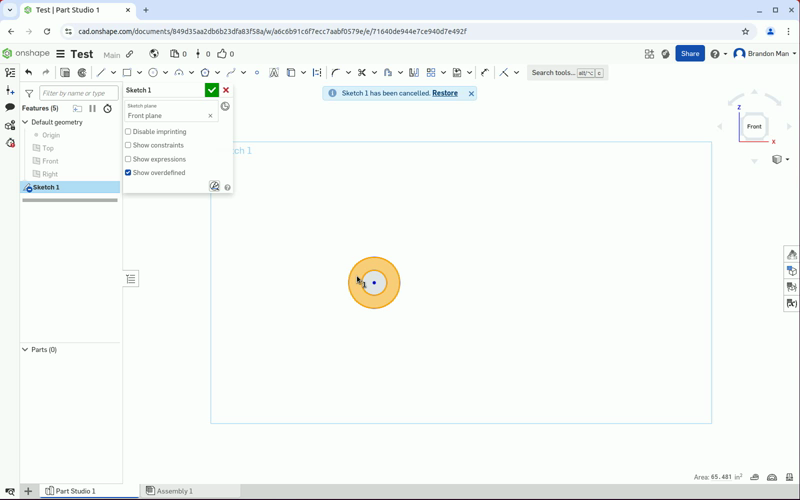
mouse_move(73, 352)
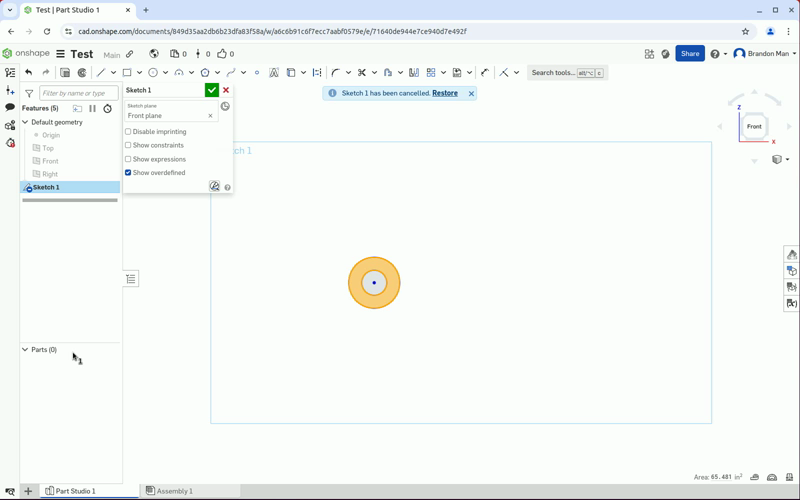
key(shift+y)
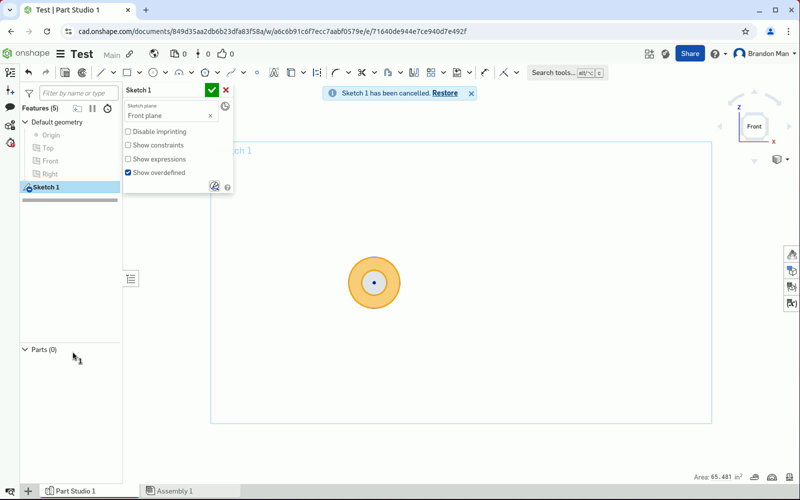
key(shift+e)
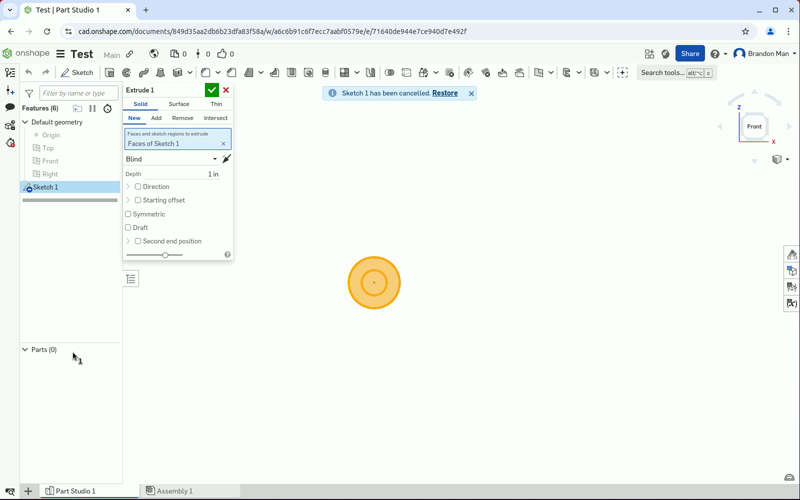
mouse_move(143, 106)
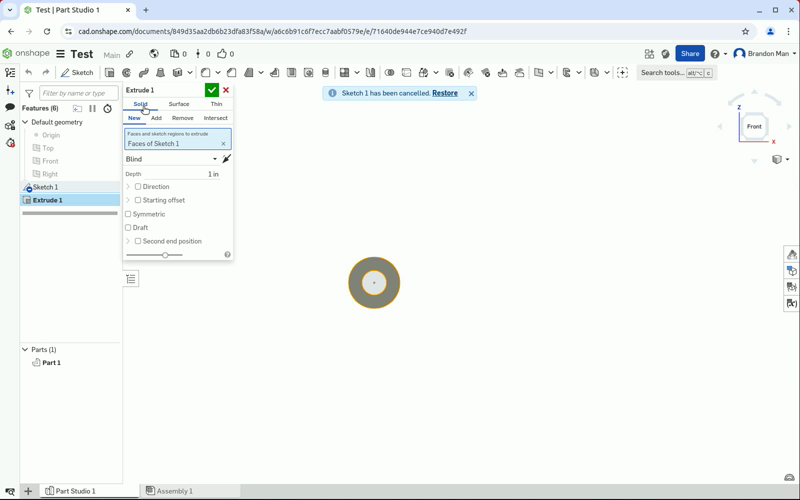
click(143, 106)
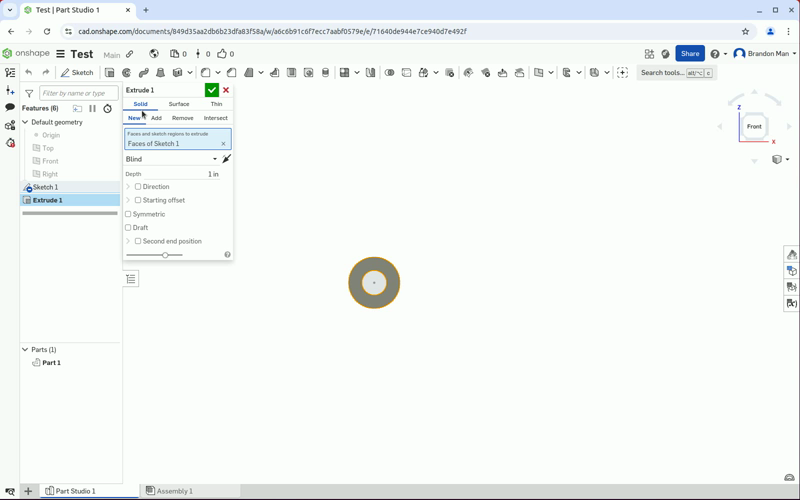
mouse_move(137, 120)
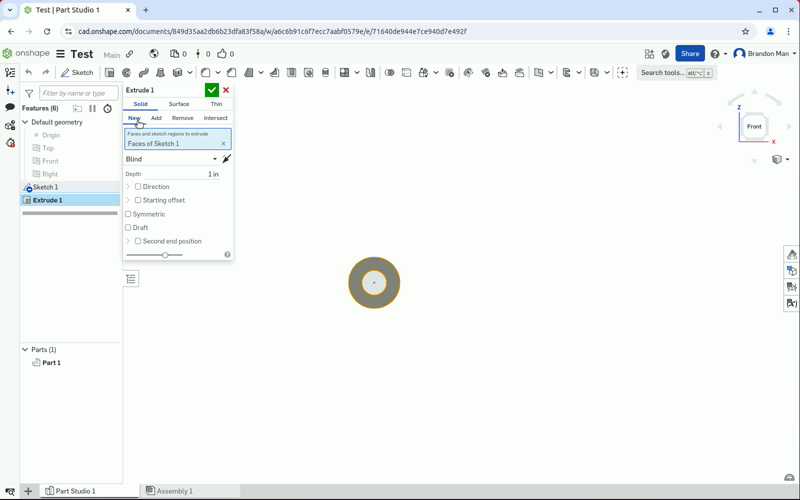
click(137, 120)
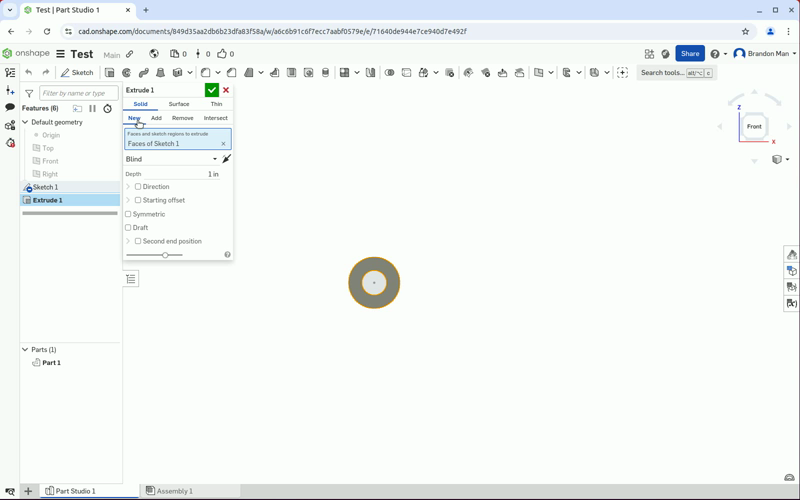
key(tab, 4)
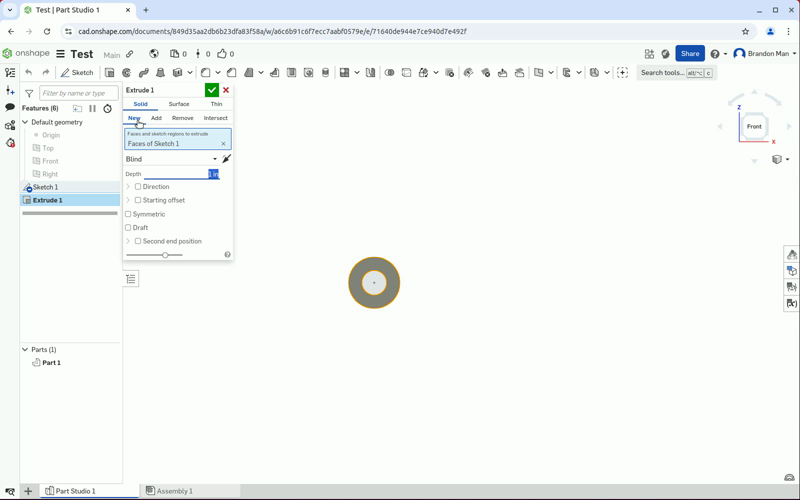
text(8.184)
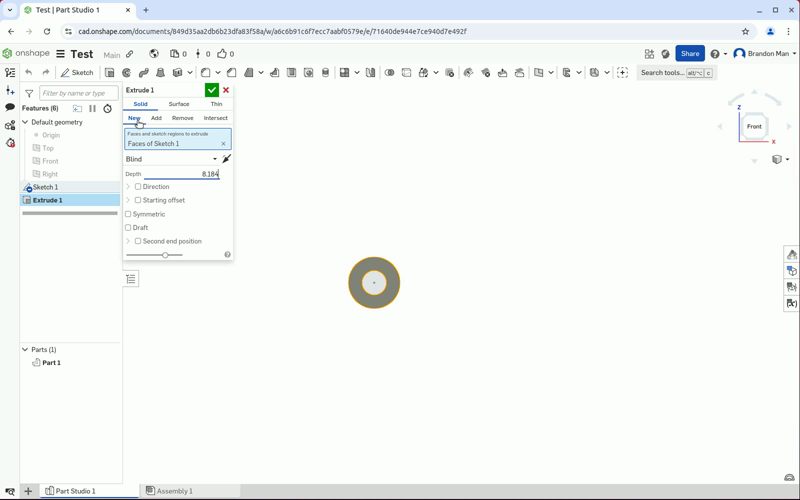
key(tab, 3)
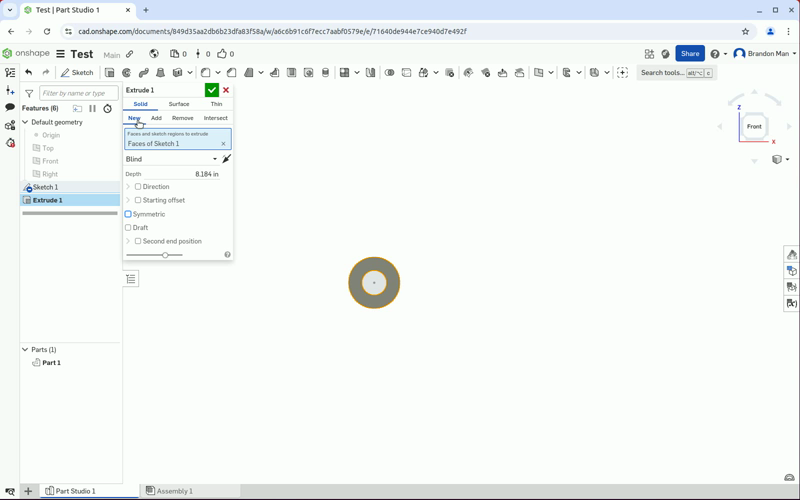
key(space)
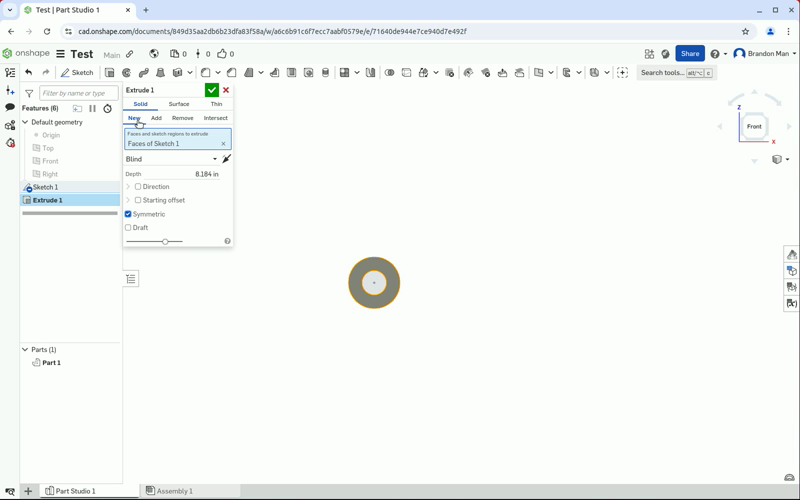
key(enter)
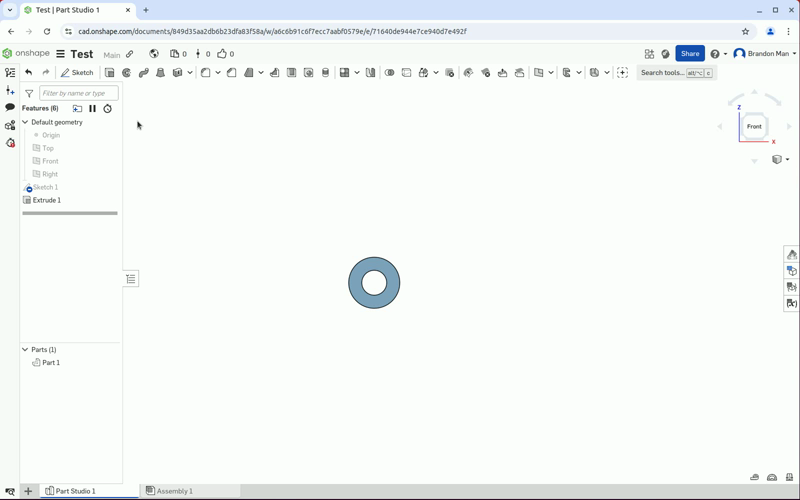
key(shift+h)
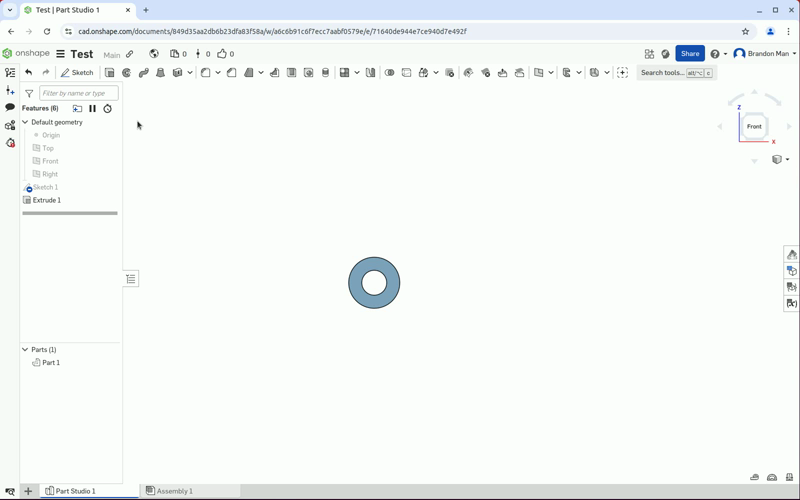
key(shift+h)
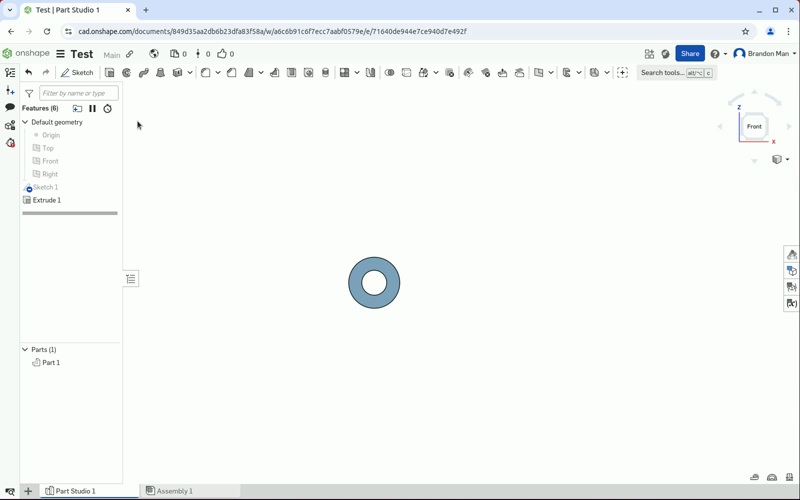
mouse_move(73, 189)
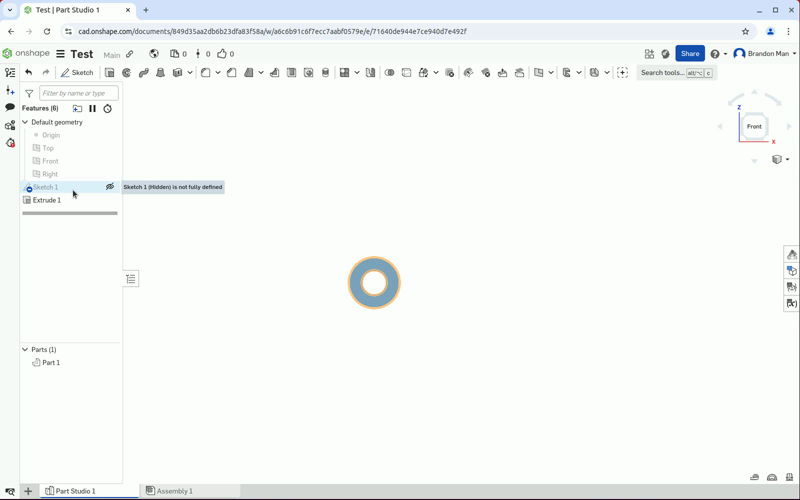
click(73, 189)
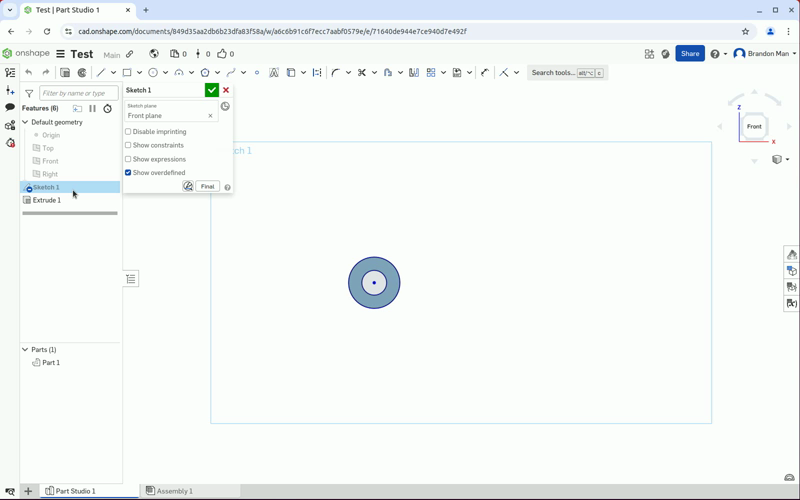
mouse_move(229, 92)
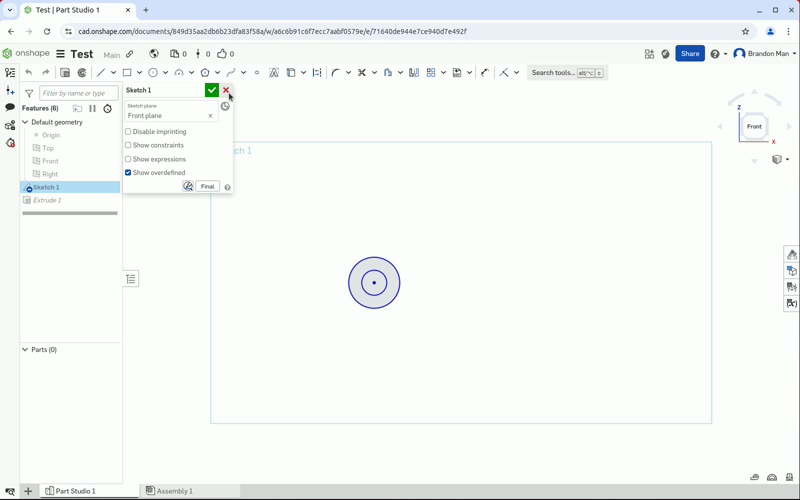
click(229, 92)
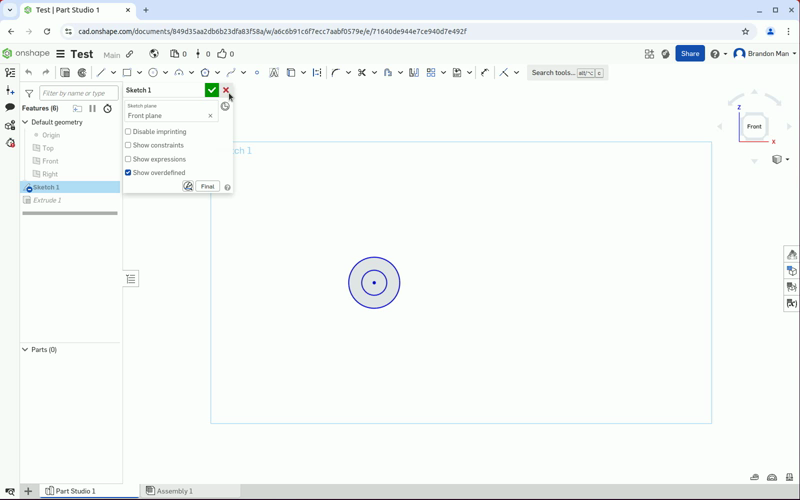
key(shift+s)
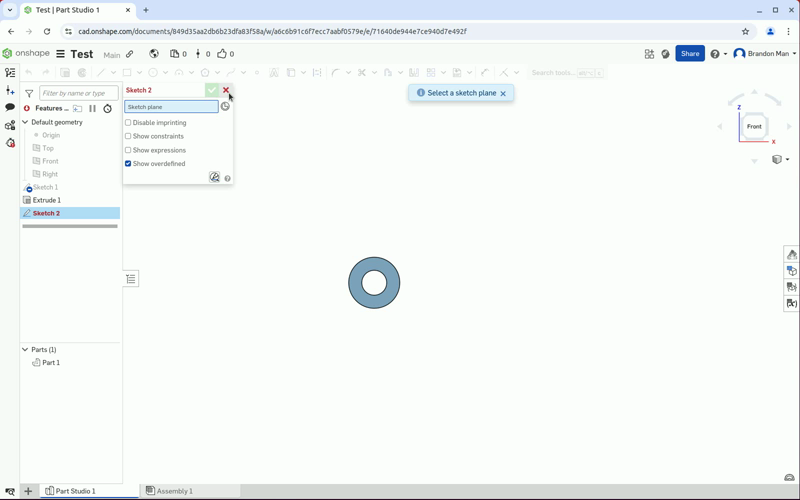
mouse_move(73, 163)
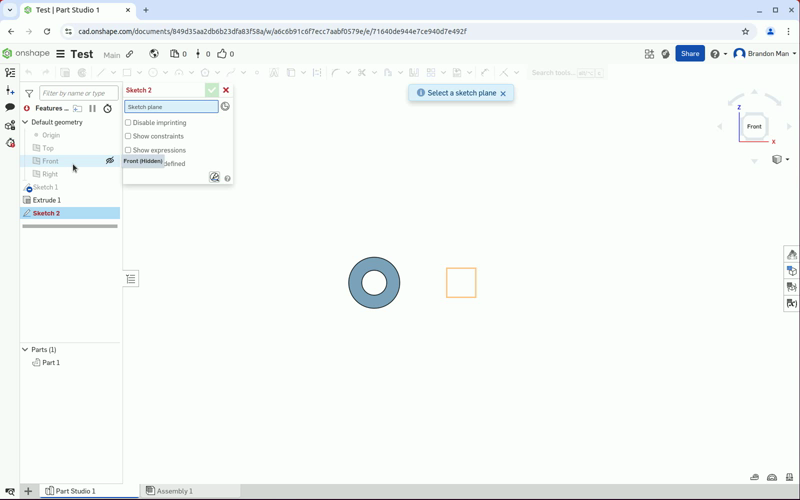
click(73, 163)
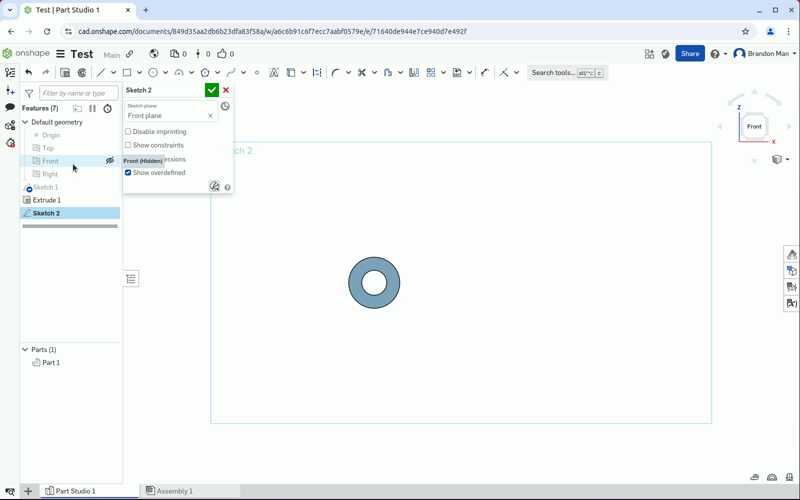
mouse_move(73, 352)
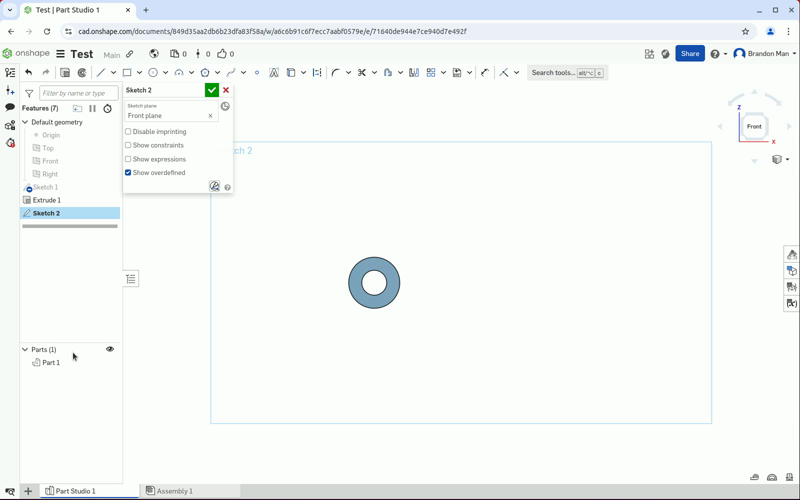
key(y)
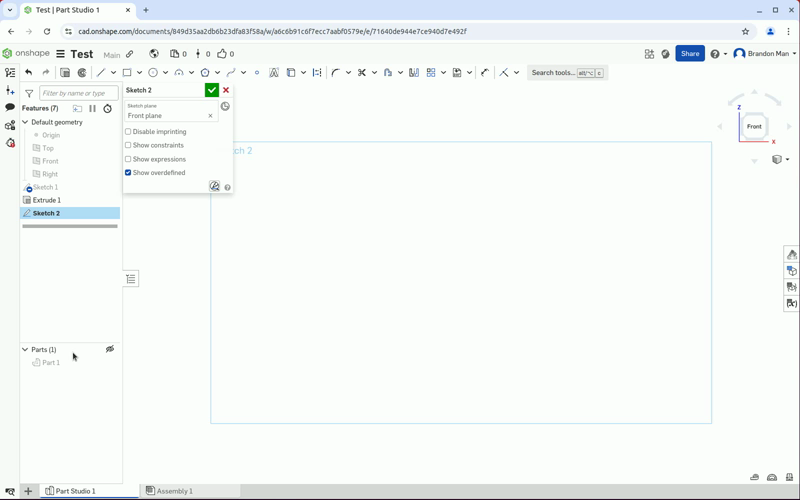
key(c)
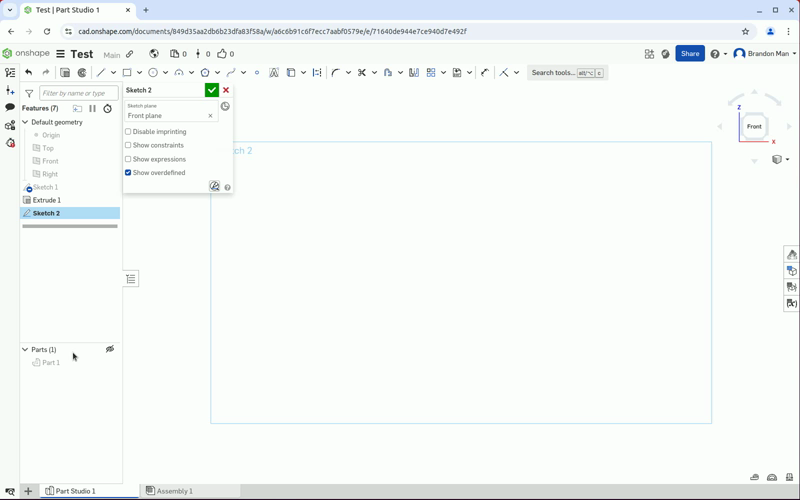
key_down(shift)
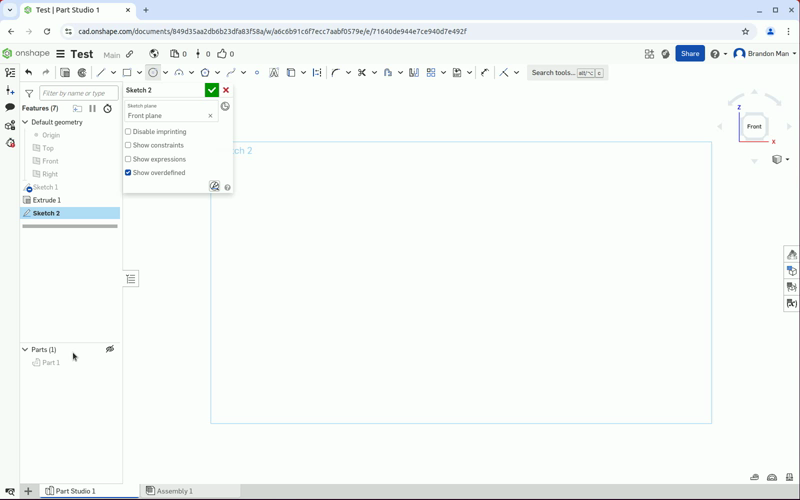
mouse_move(460, 195)
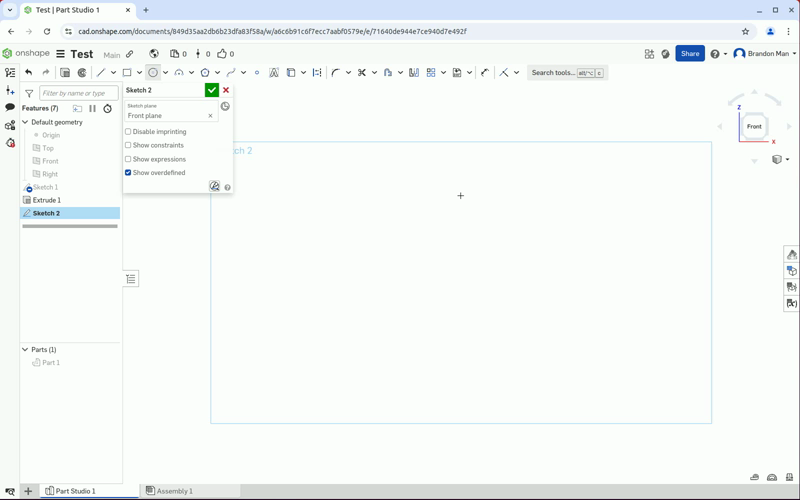
click(460, 195)
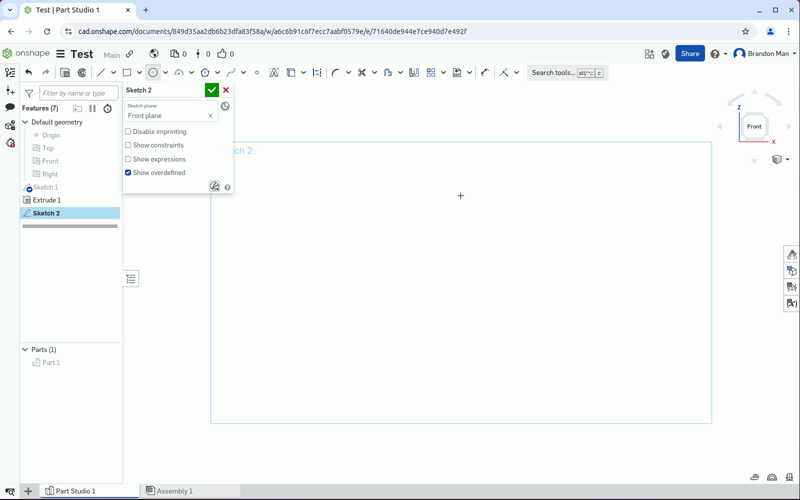
key_up(shift)
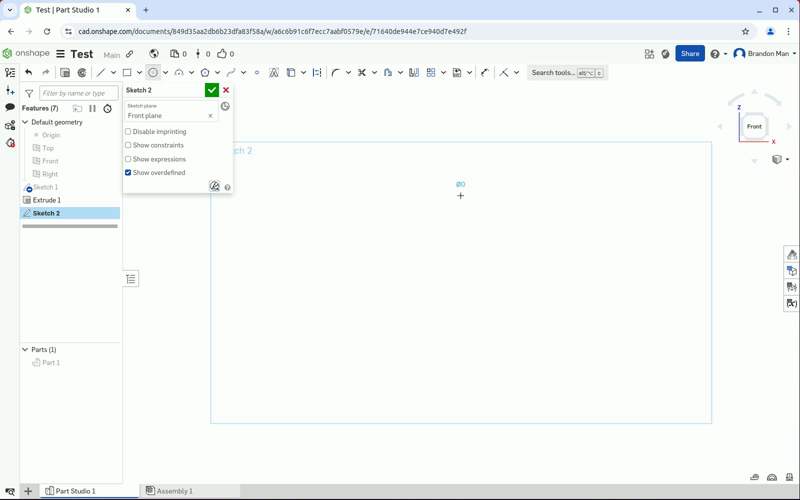
mouse_move(473, 195)
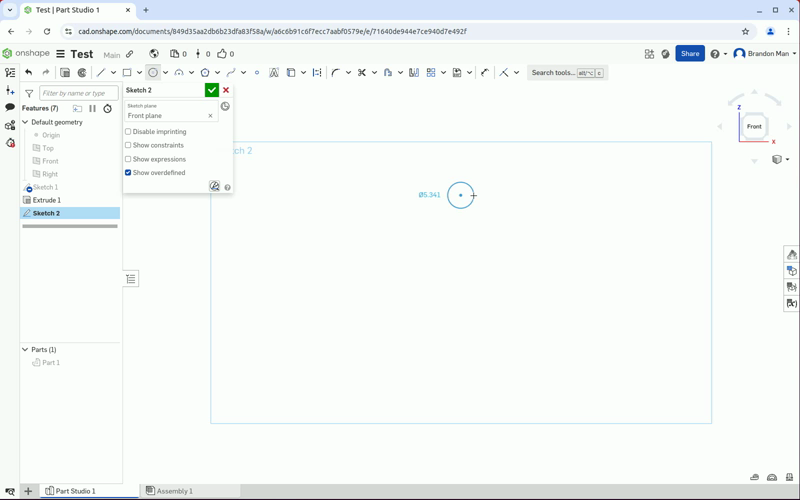
click(473, 195)
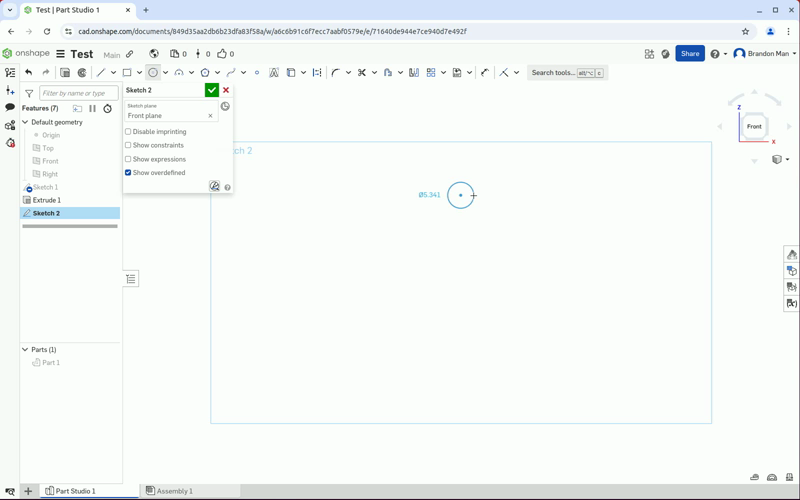
key(esc)
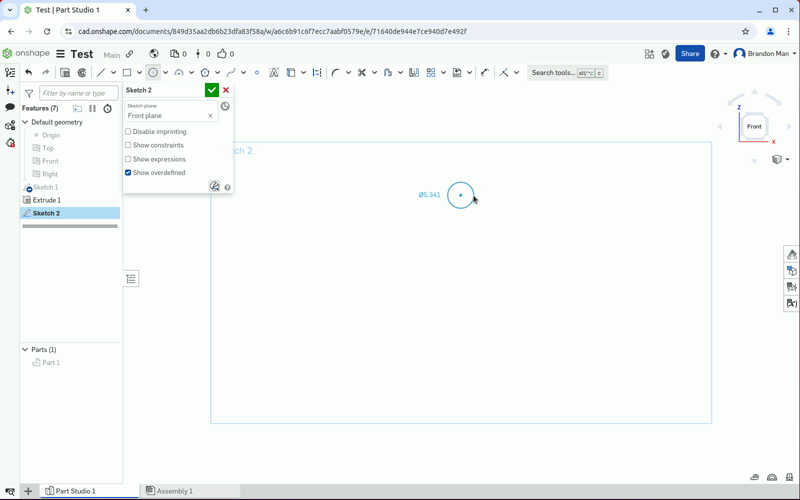
key(c)
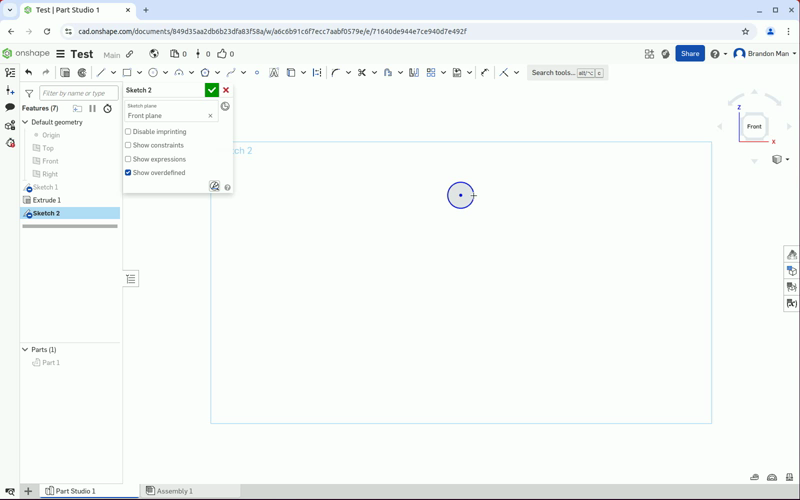
key_down(shift)
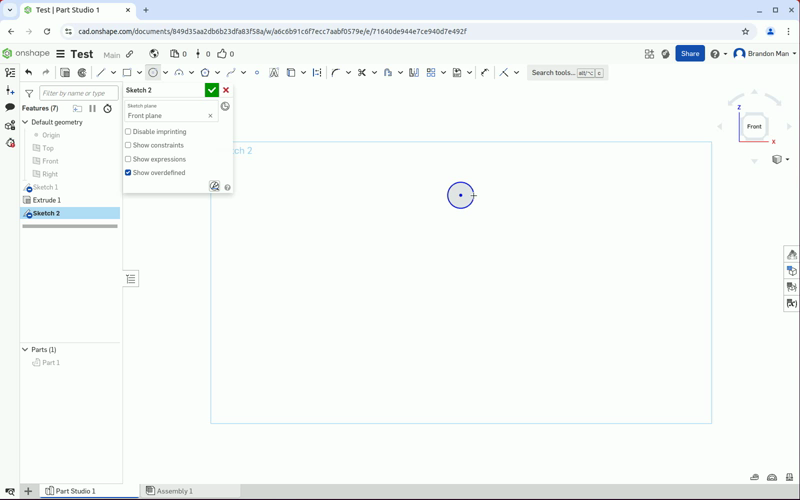
mouse_move(460, 195)
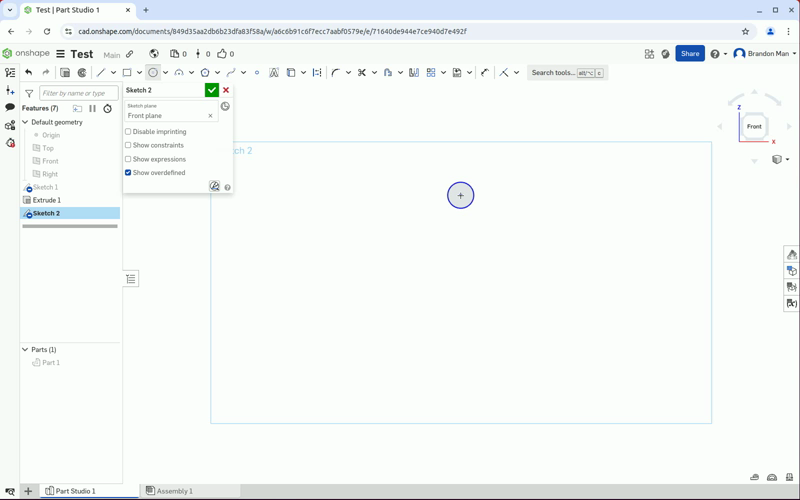
click(460, 195)
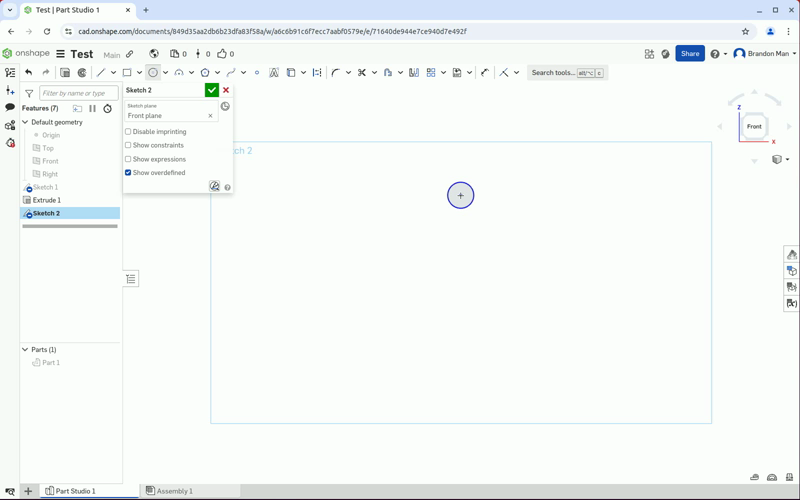
key_up(shift)
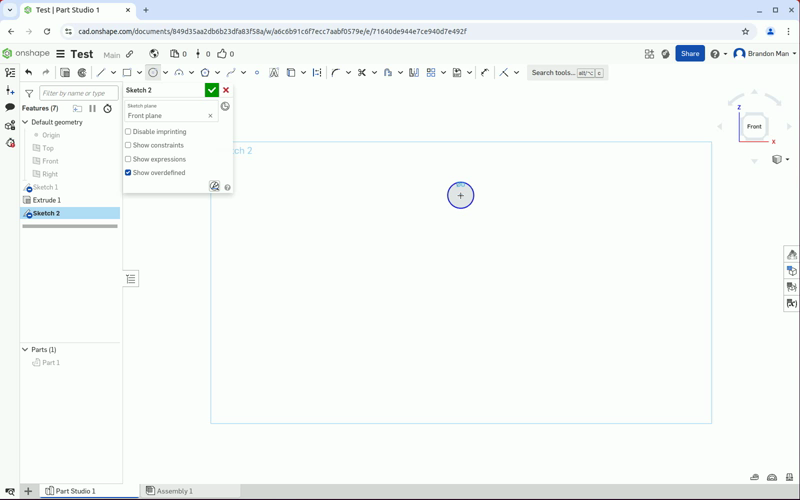
mouse_move(468, 195)
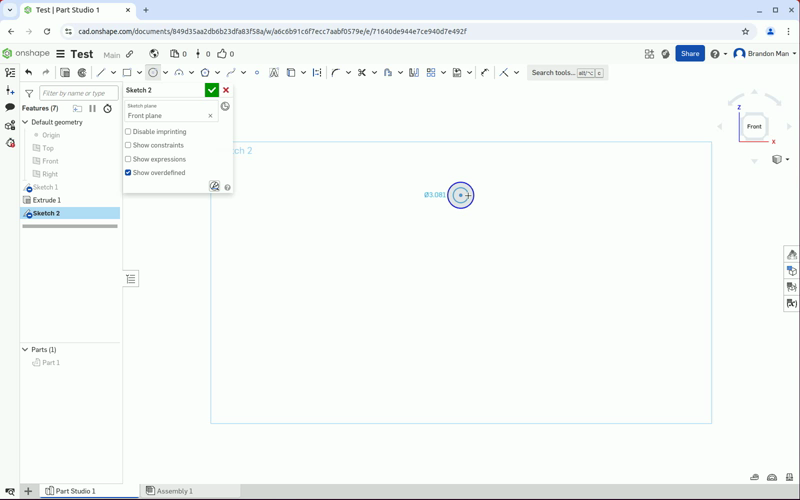
click(468, 195)
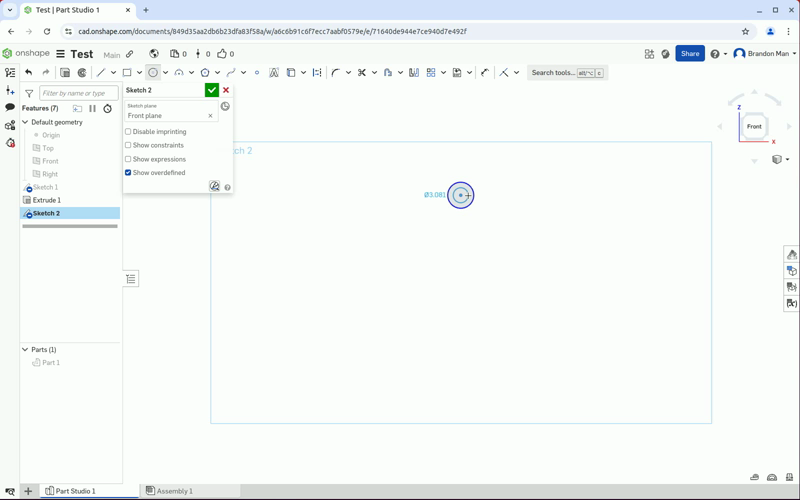
key(esc)
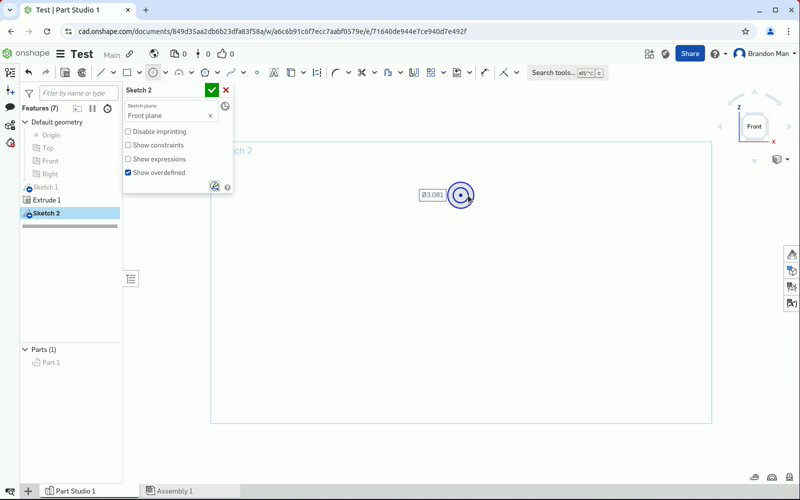
mouse_move(457, 204)
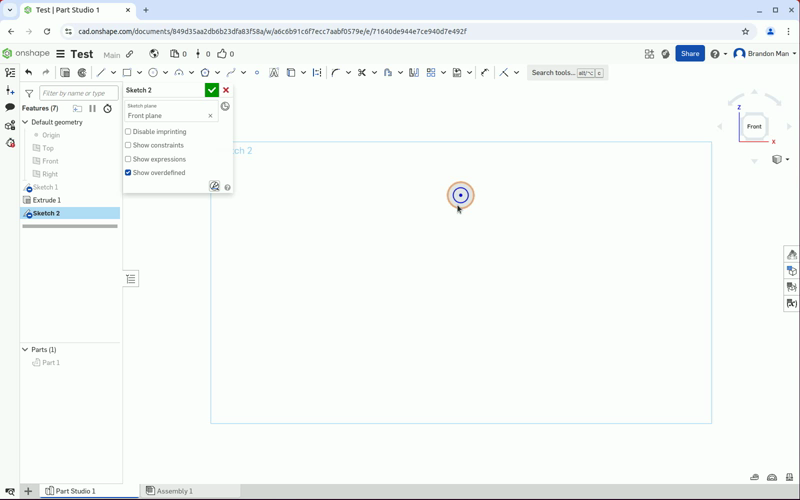
scroll(6)
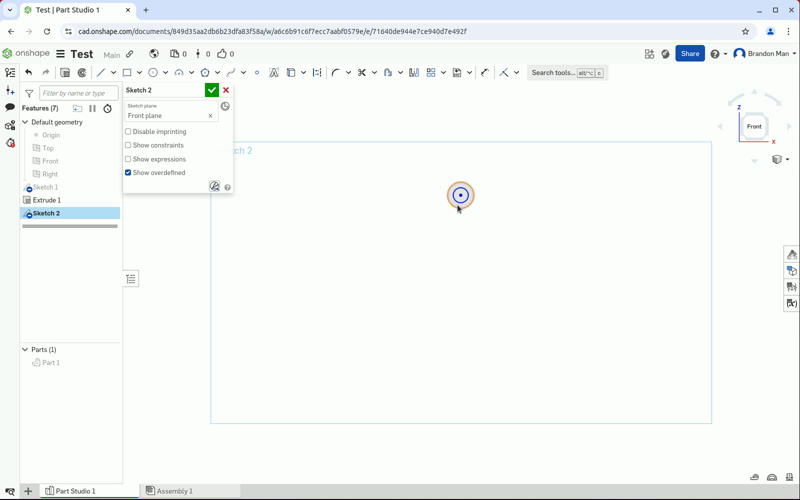
scroll(6)
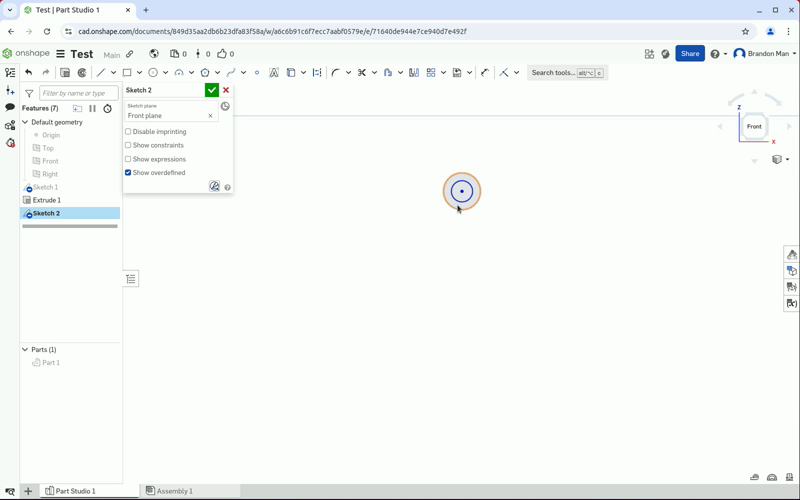
scroll(6)
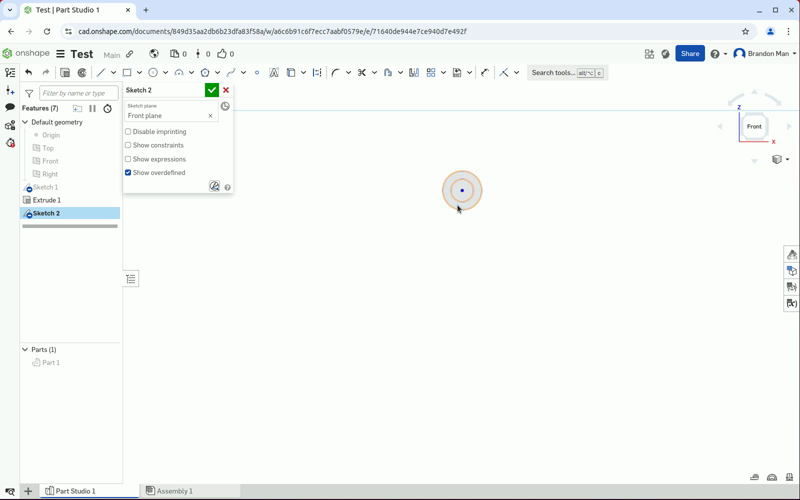
scroll(6)
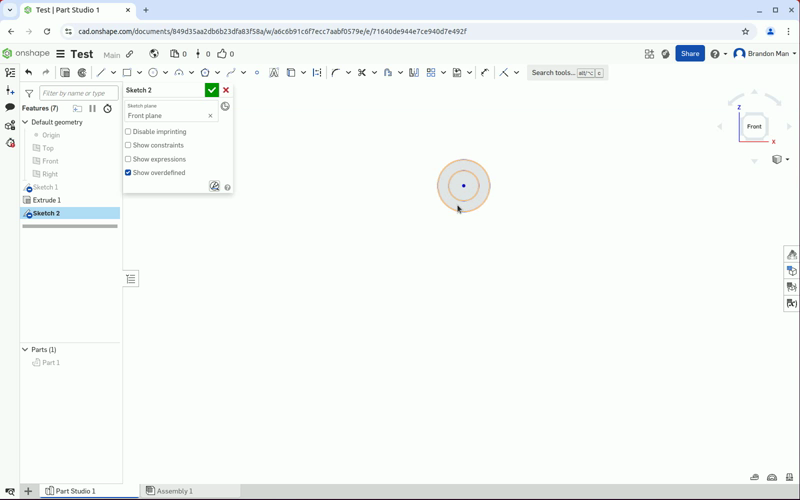
scroll(6)
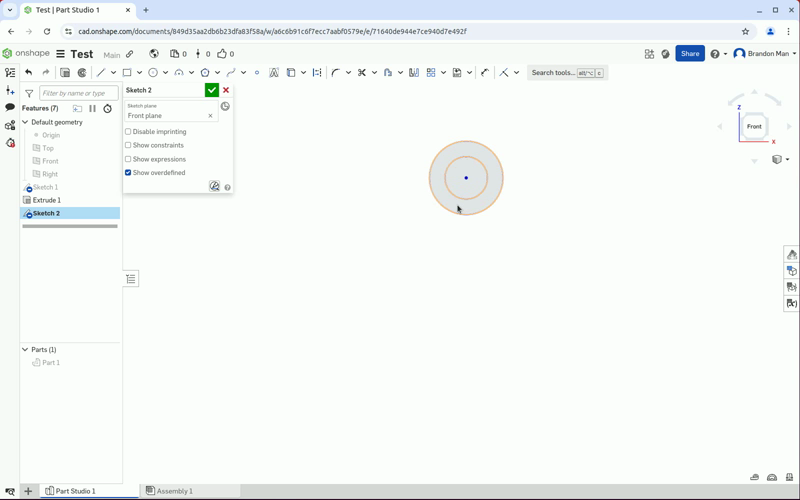
scroll(6)
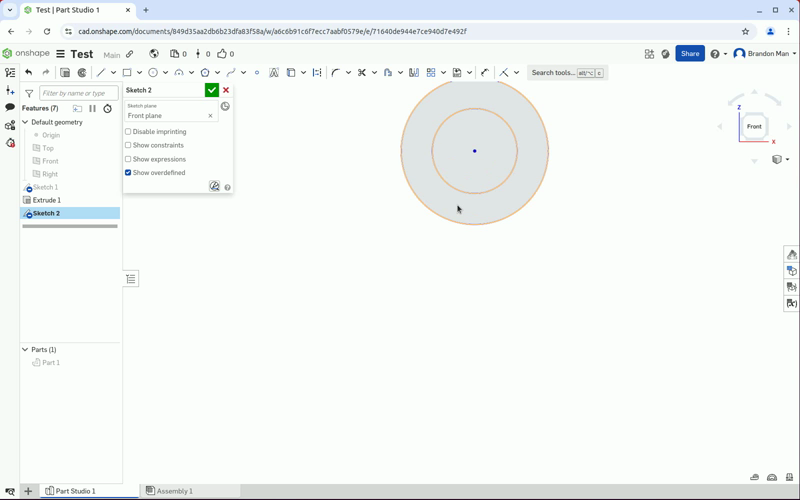
scroll(6)
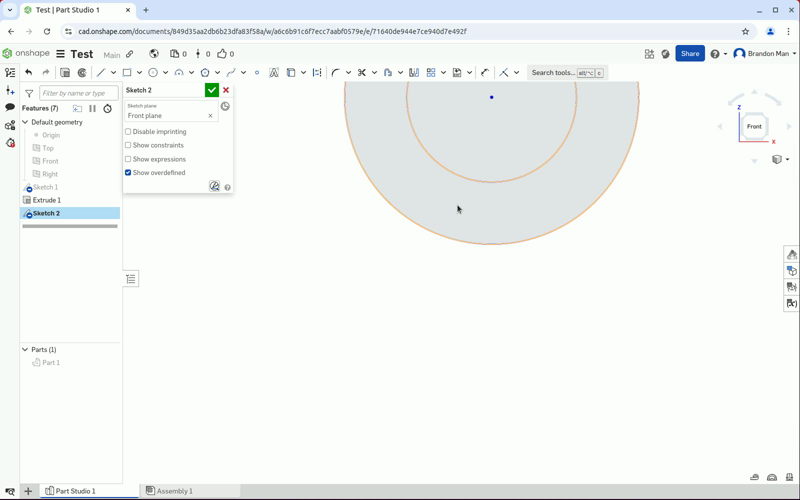
click(457, 204)
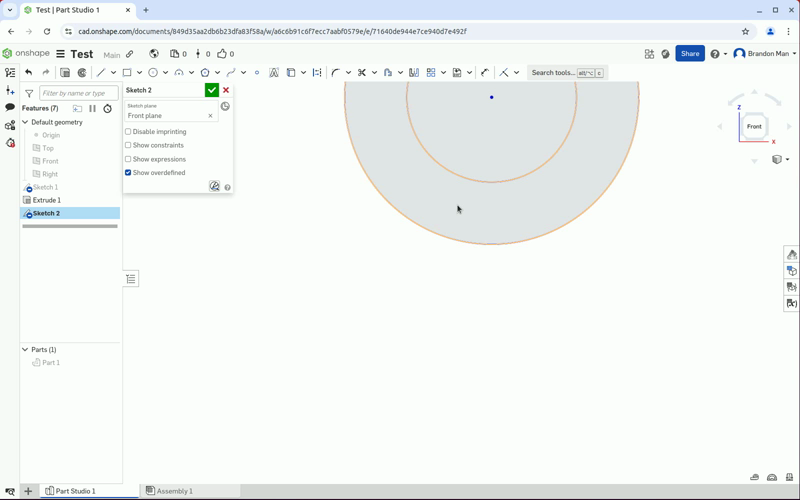
scroll(-6)
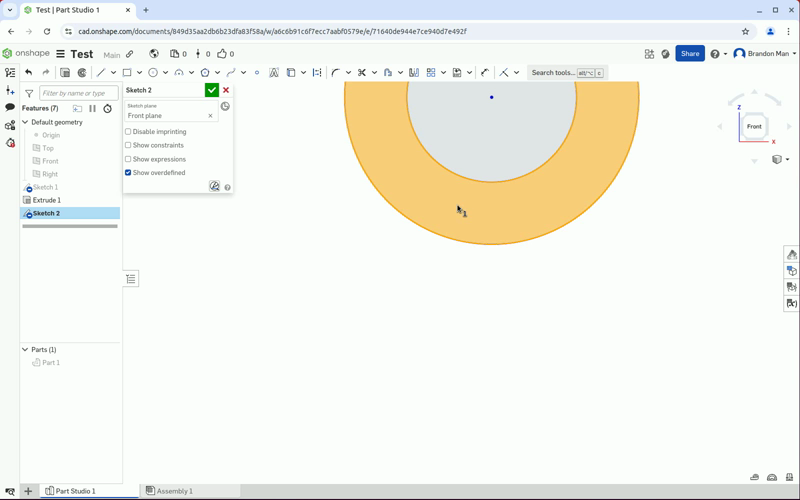
scroll(-6)
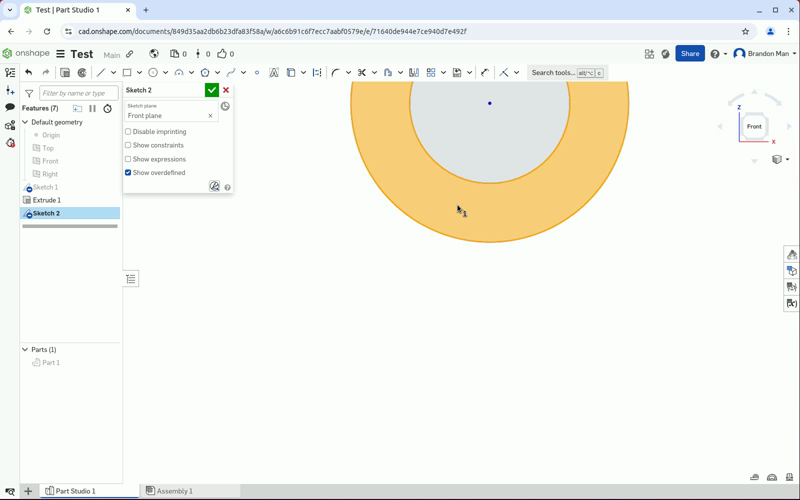
scroll(-6)
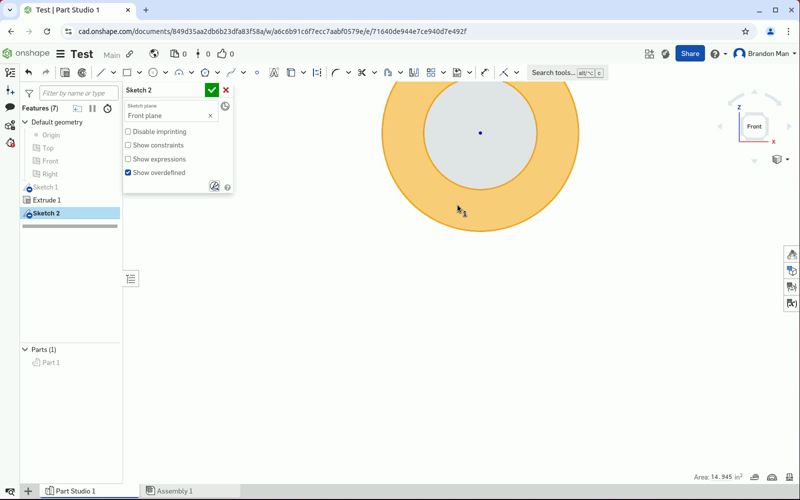
scroll(-6)
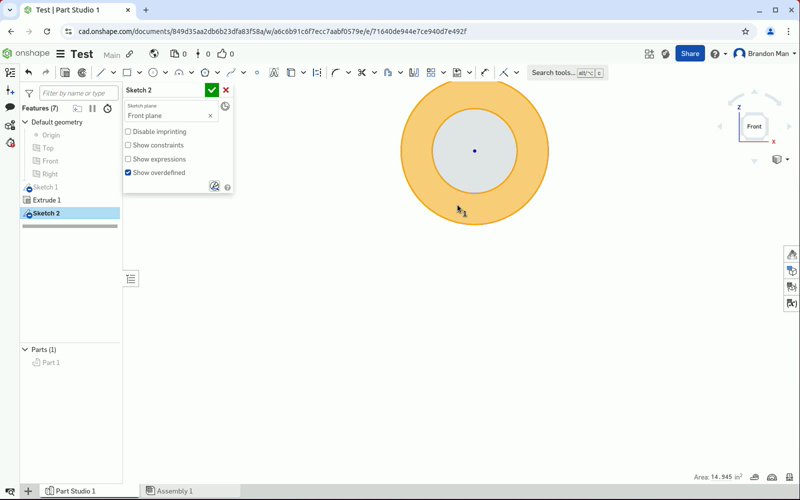
scroll(-6)
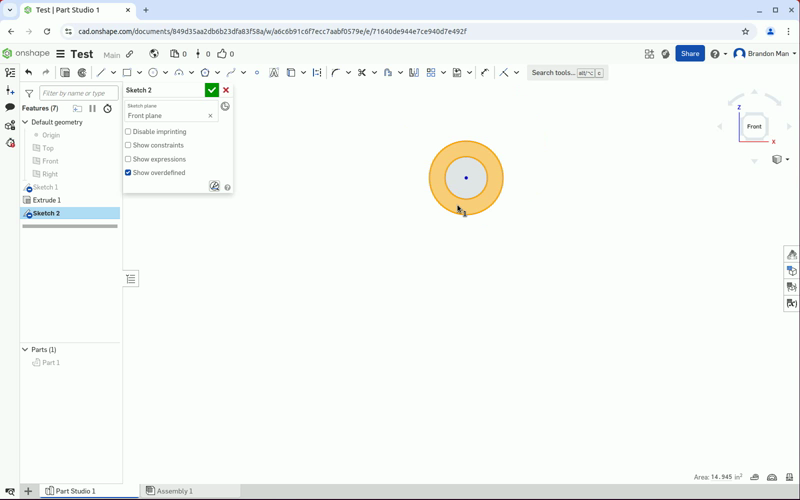
scroll(-6)
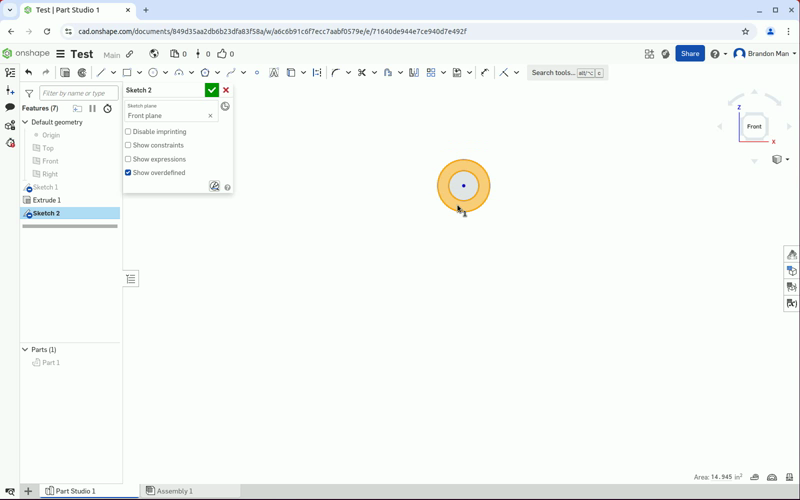
scroll(-6)
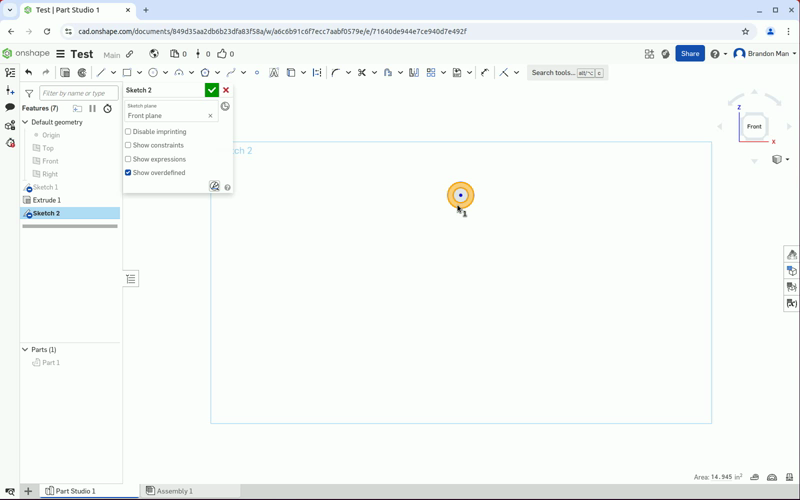
mouse_move(73, 352)
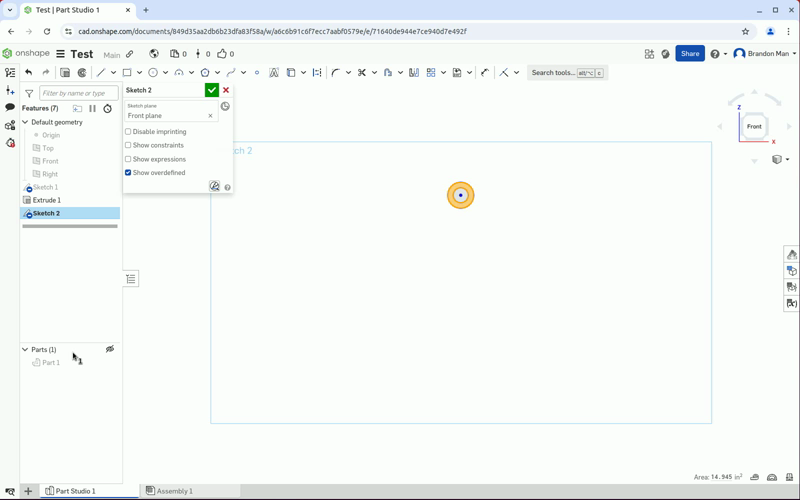
key(shift+y)
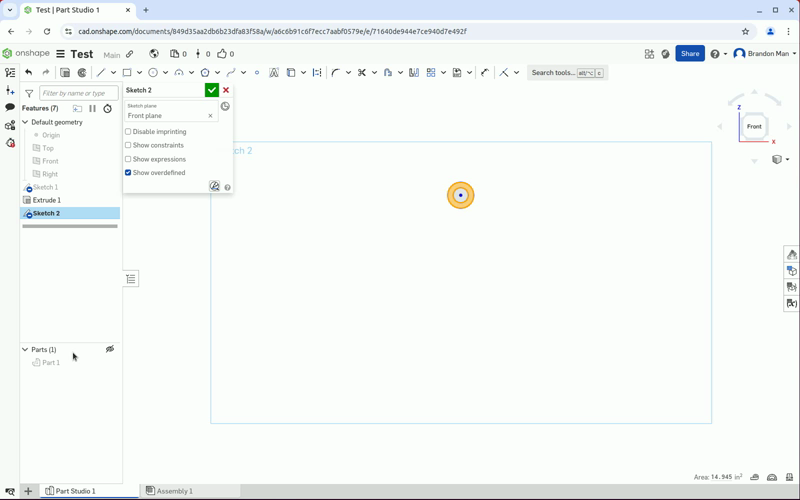
key(shift+e)
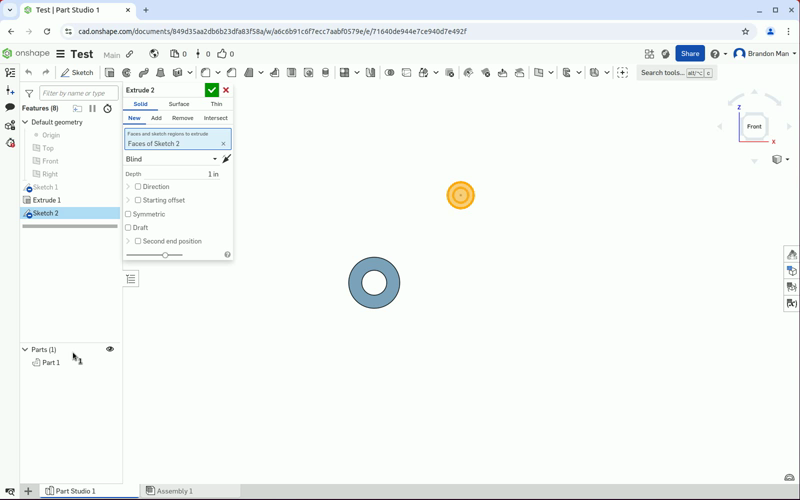
mouse_move(143, 106)
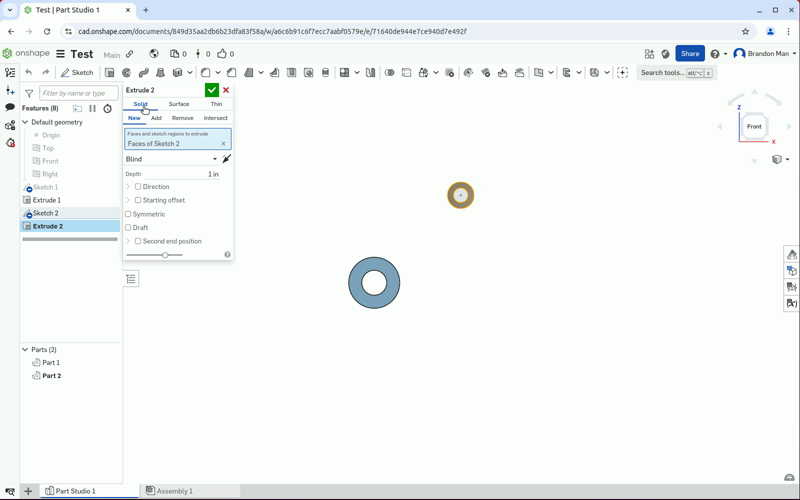
click(143, 106)
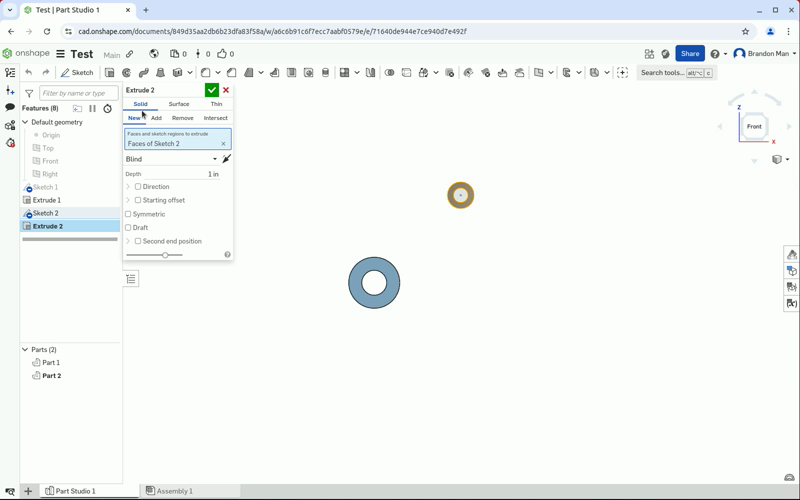
mouse_move(137, 120)
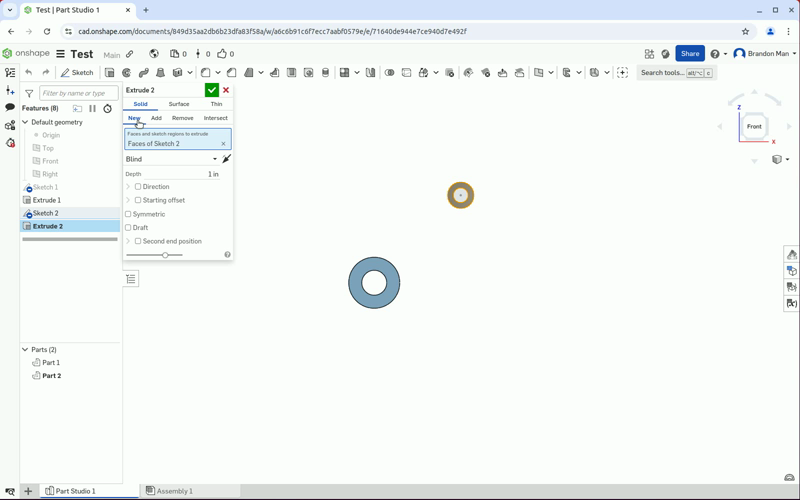
click(137, 120)
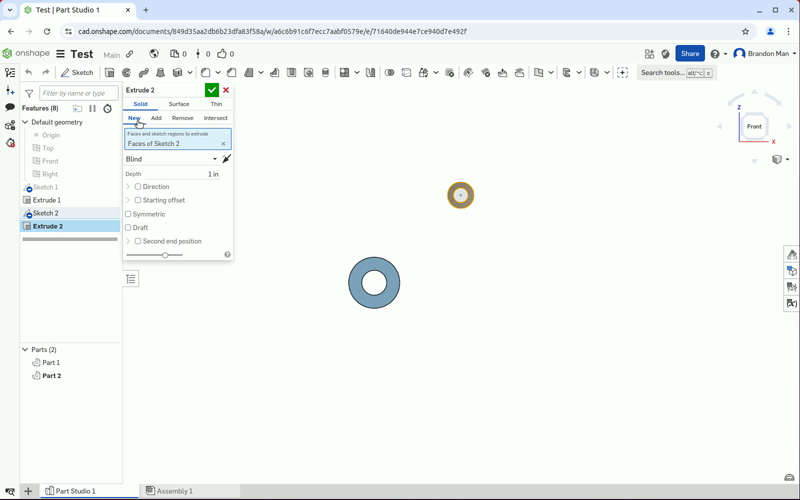
key(tab, 4)
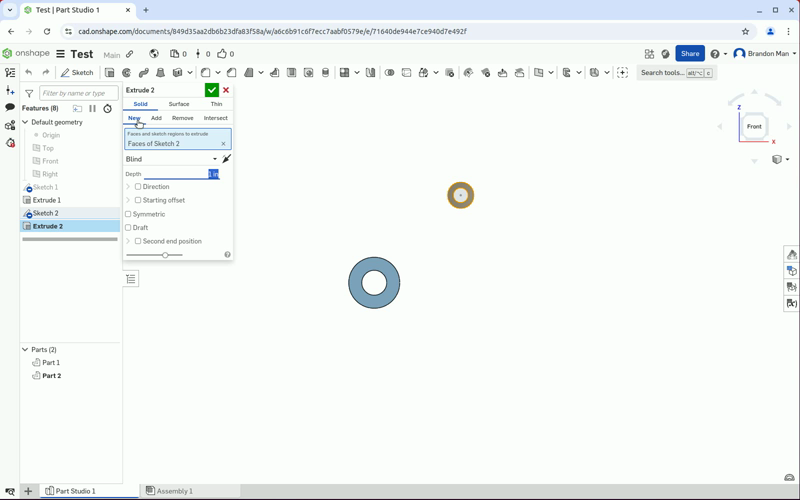
text(8.184)
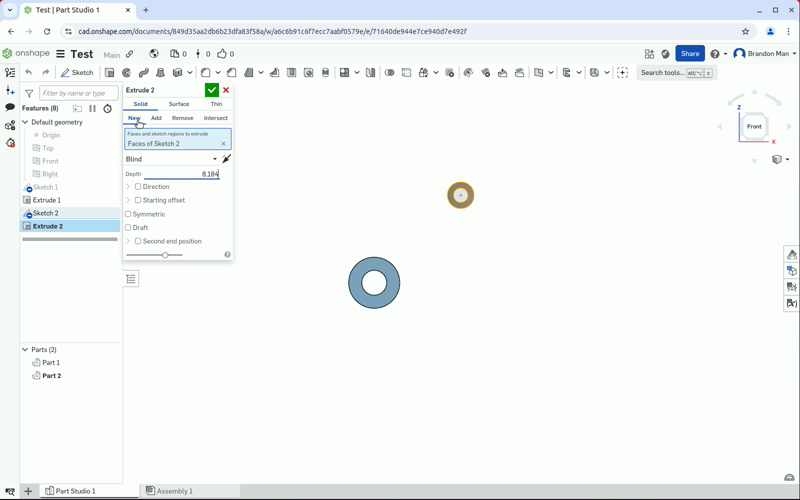
key(tab, 3)
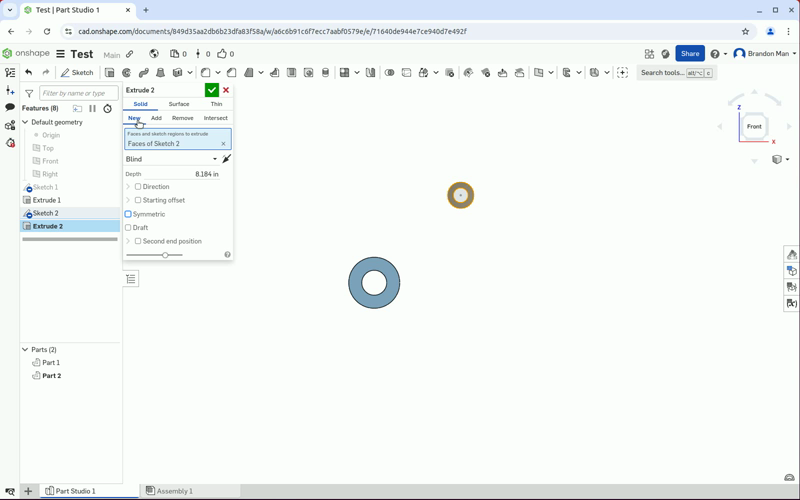
key(space)
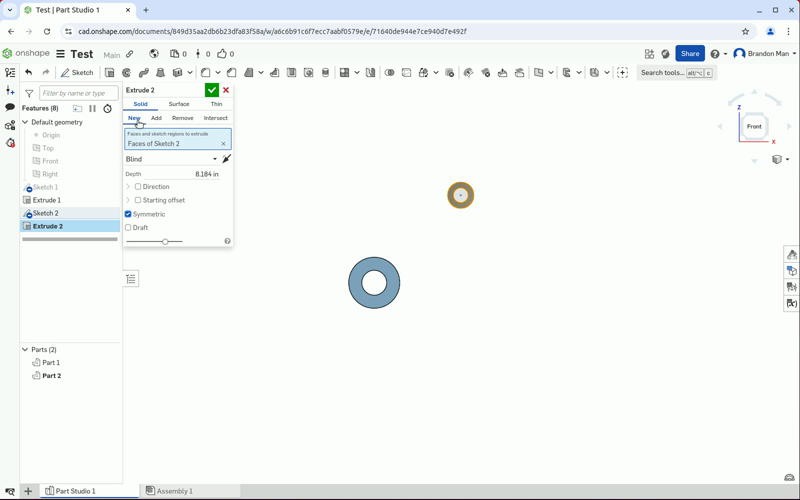
key(enter)
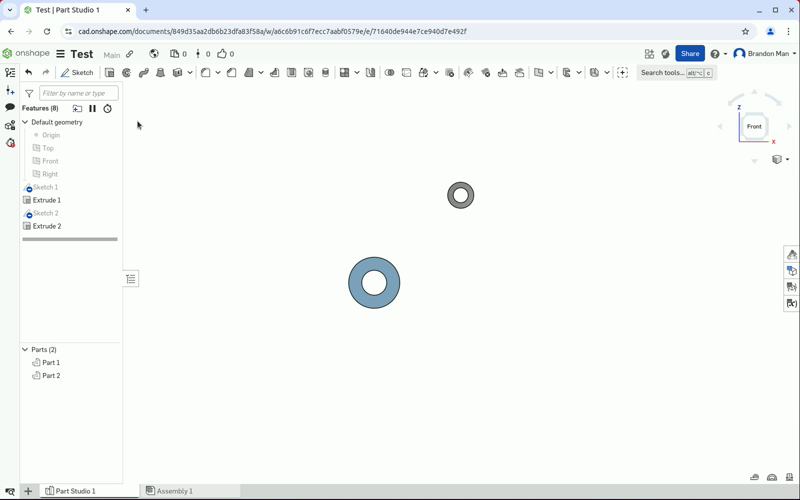
key(shift+h)
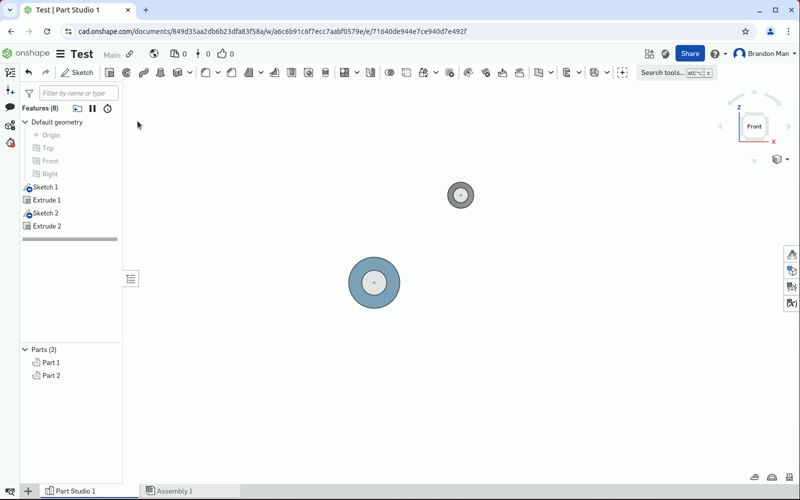
key(shift+h)
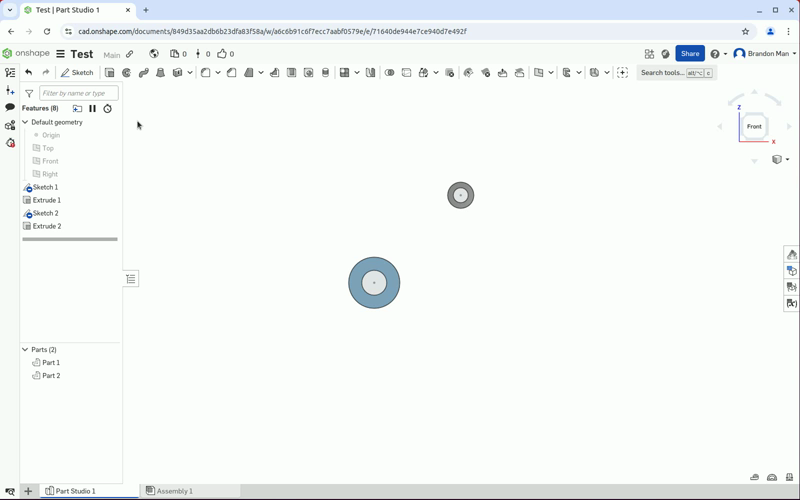
key(shift+7)
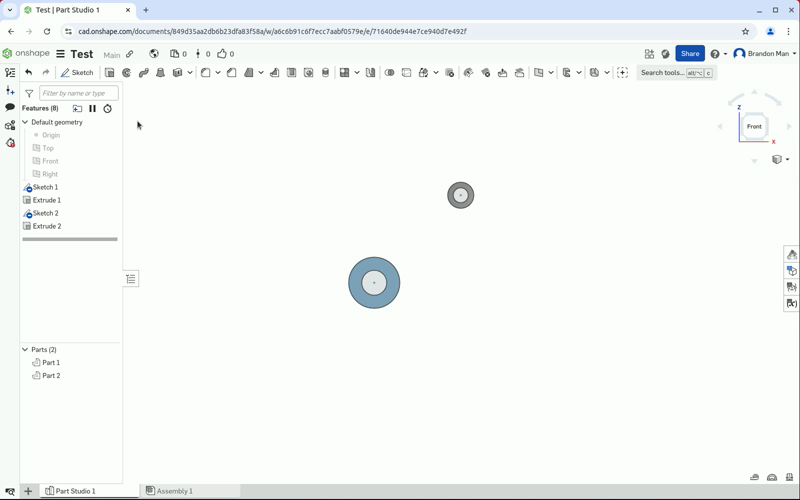
key(left, 2)
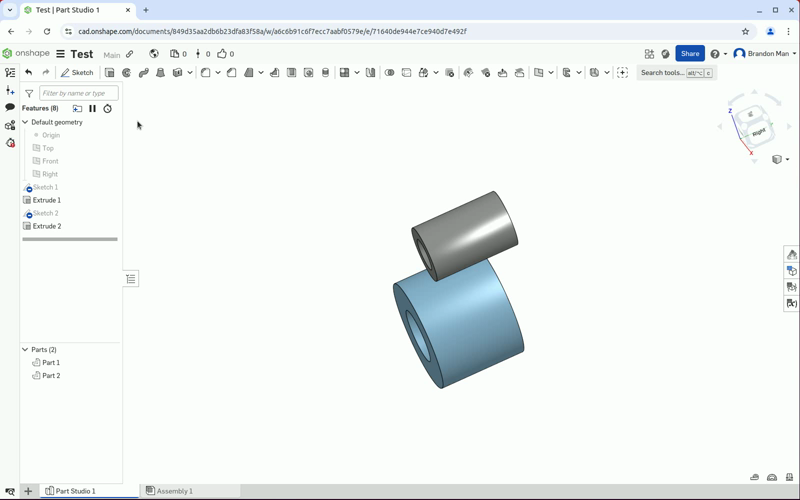
key(down, 2)
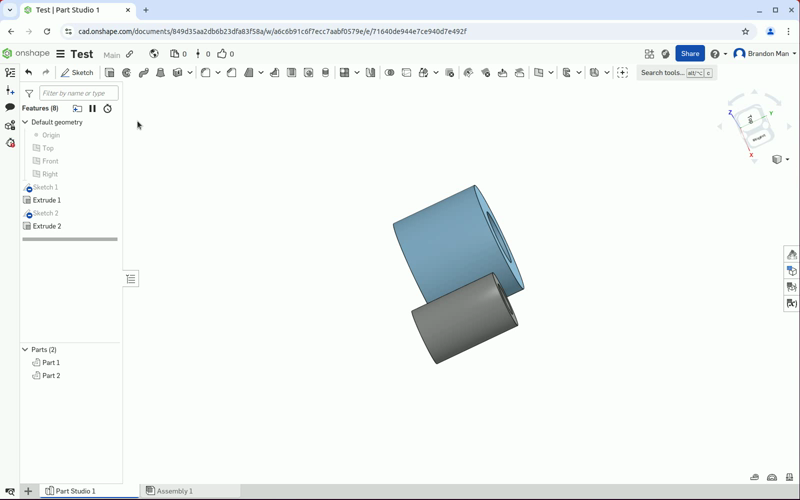
key(up, 2)
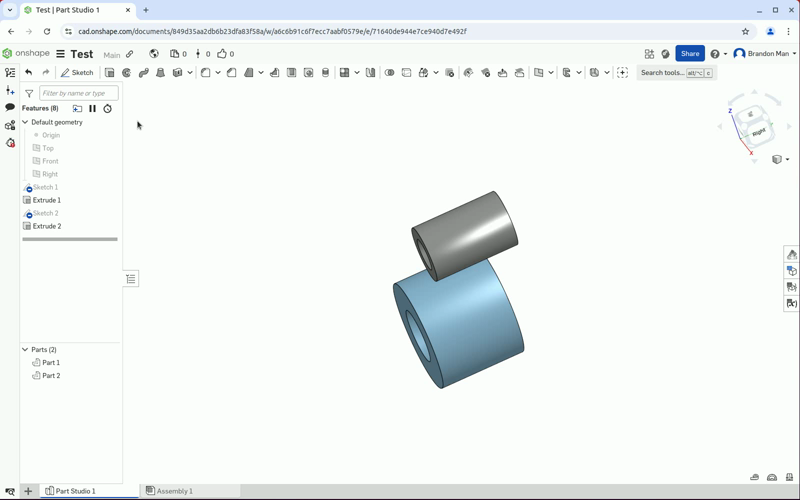
key(right, 2)
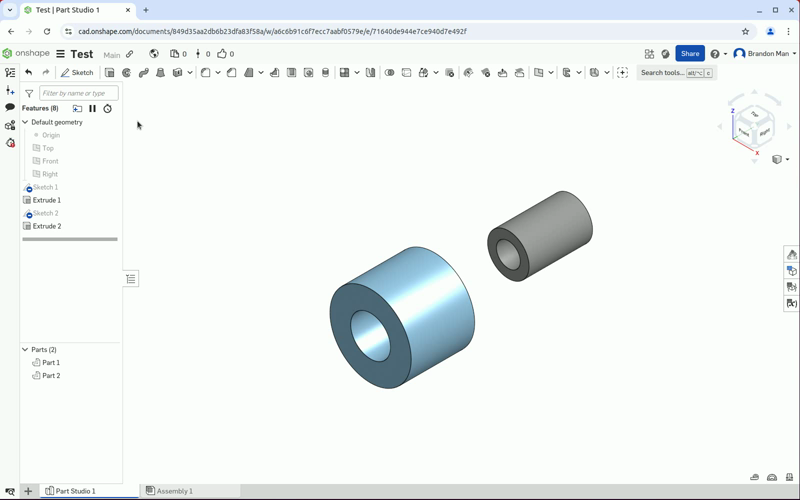
mouse_move(73, 189)
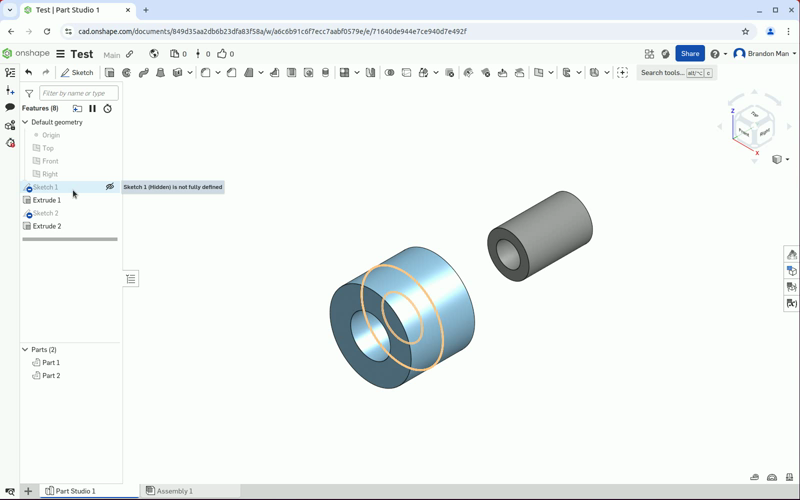
click(73, 189)